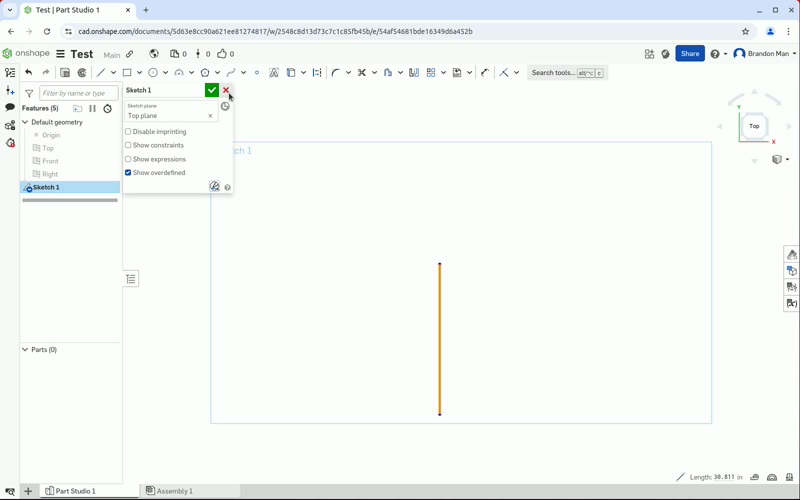
key(shift+h)
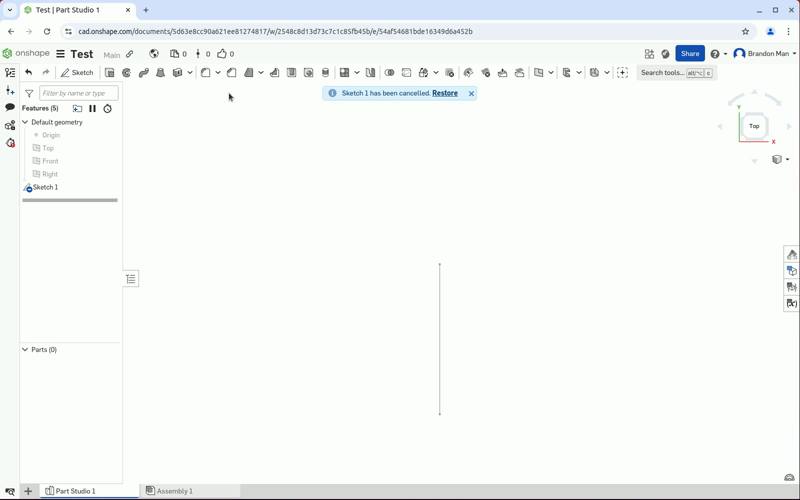
mouse_move(73, 352)
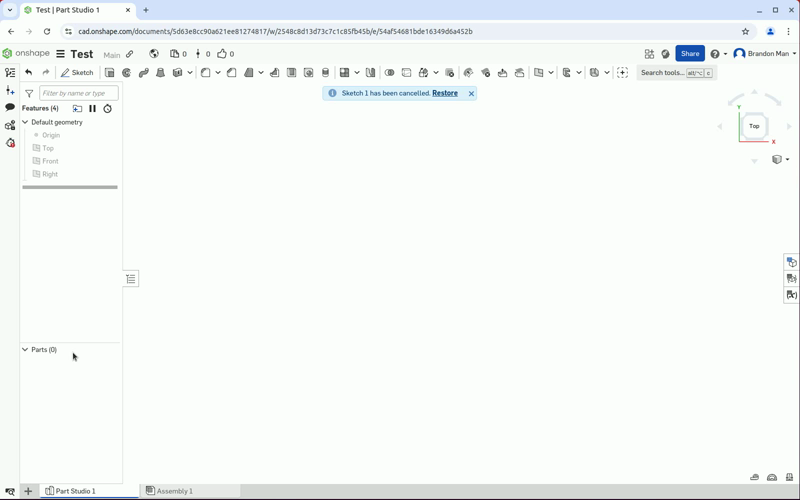
key(y)
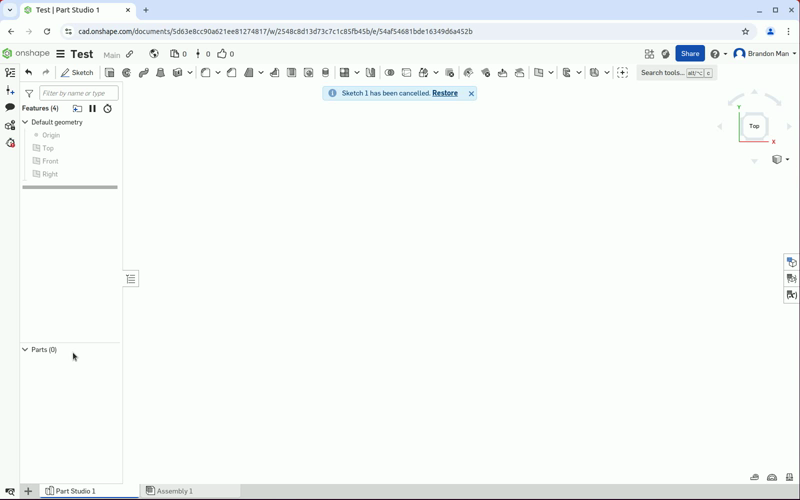
key(shift+p)
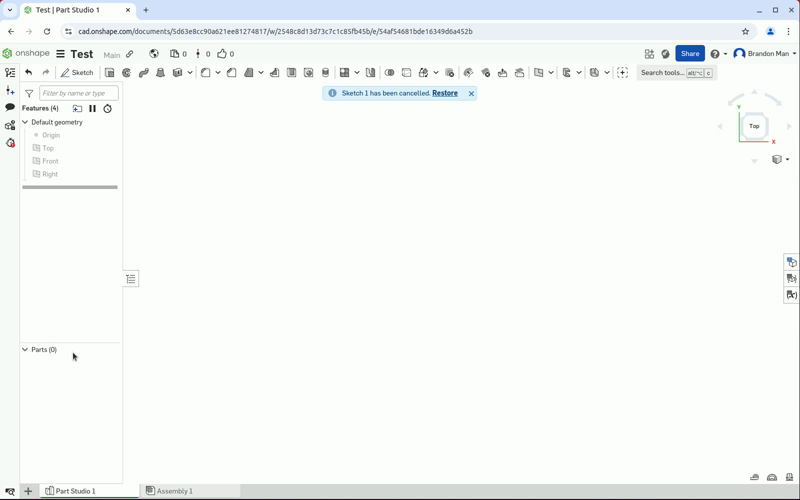
key(space)
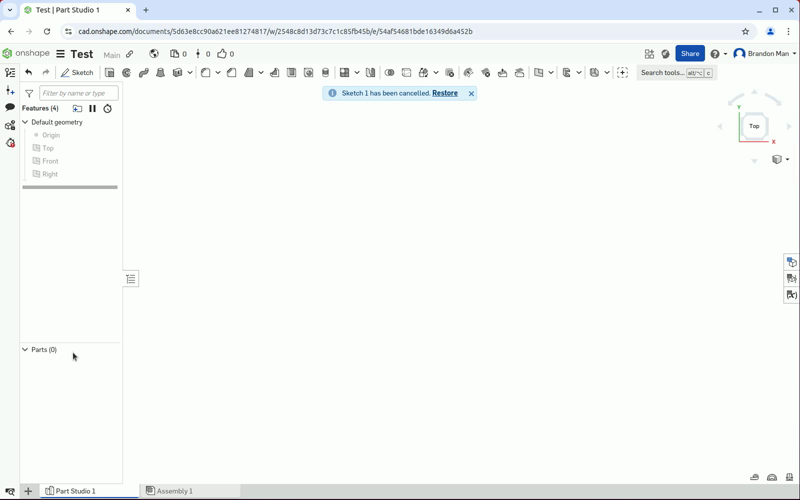
key_down(shift)
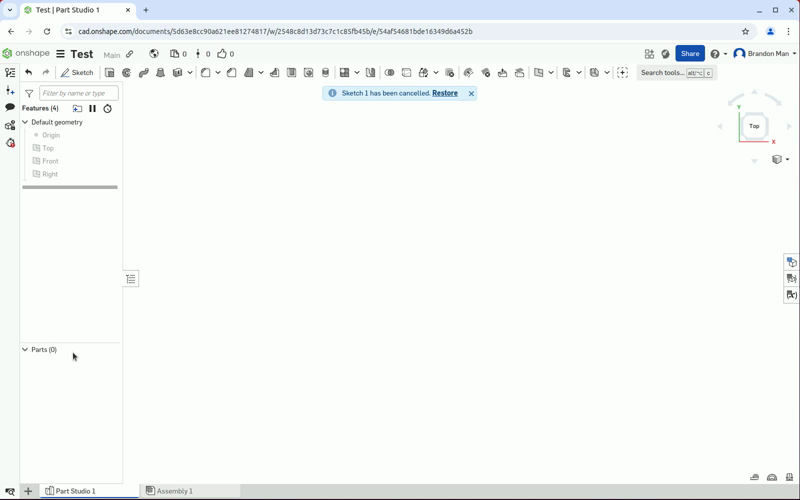
key(up)
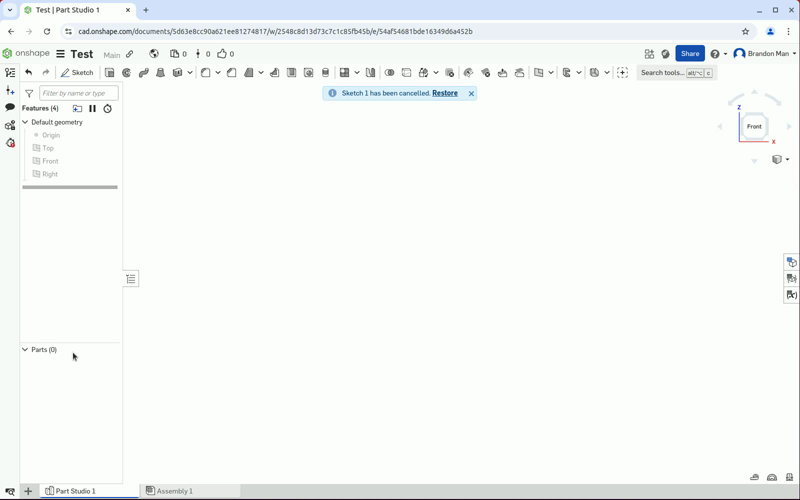
key_up(shift)
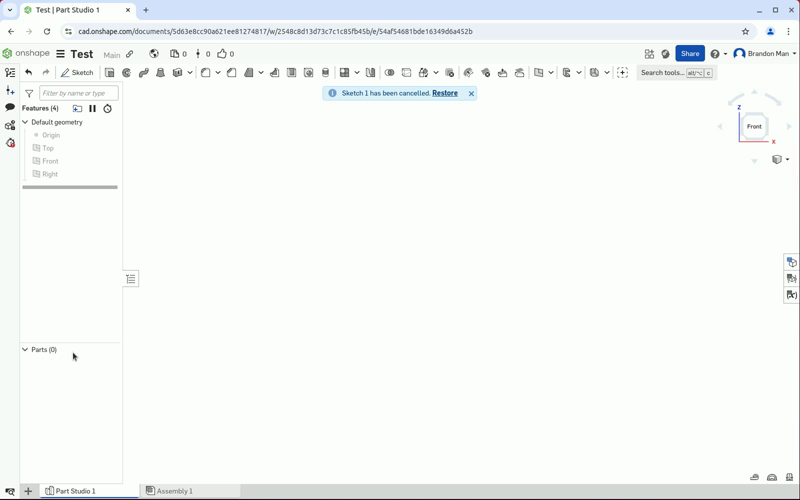
mouse_move(73, 352)
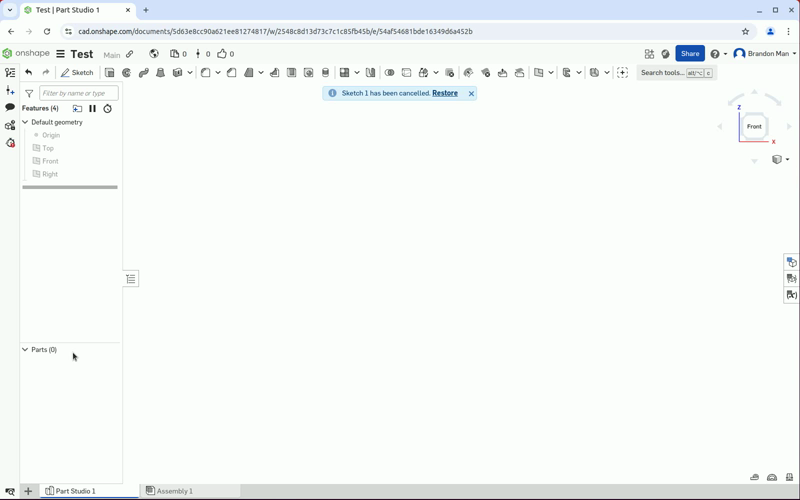
key(shift+y)
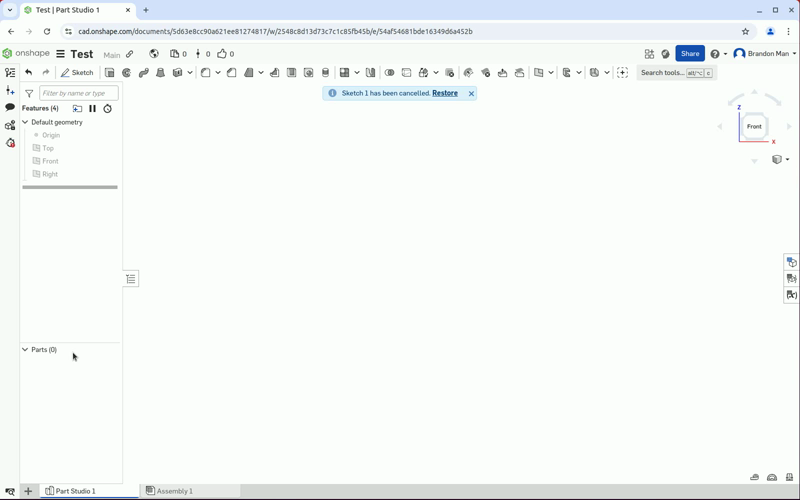
key(shift+s)
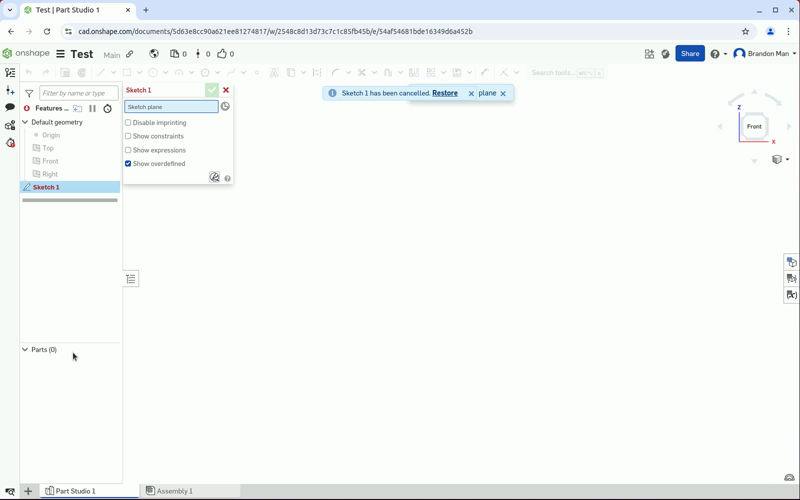
mouse_move(73, 163)
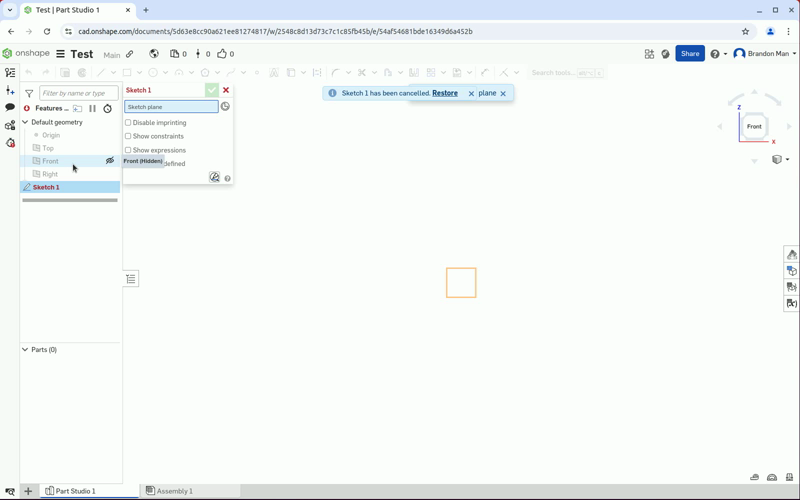
click(73, 163)
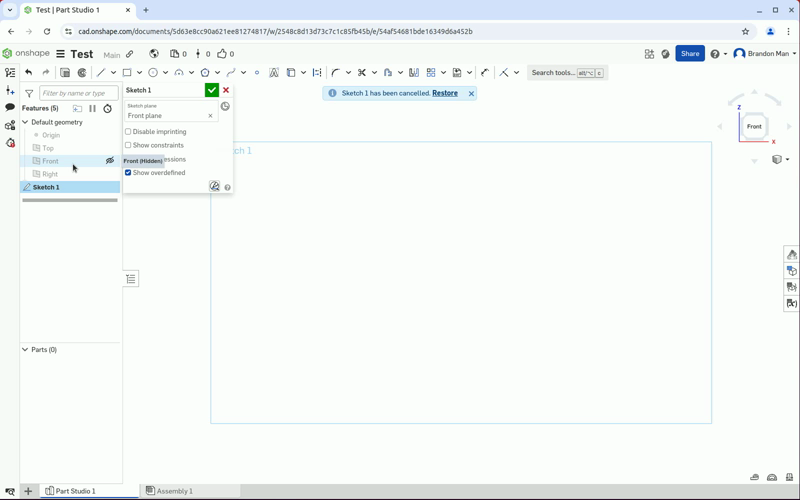
mouse_move(73, 352)
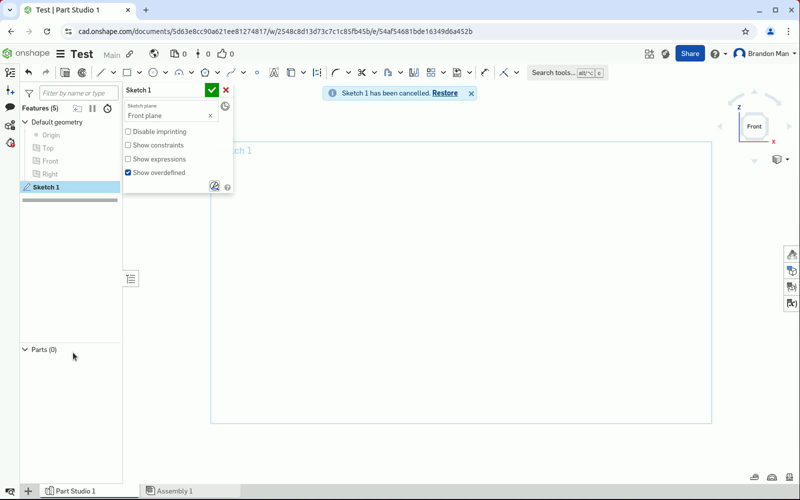
key(y)
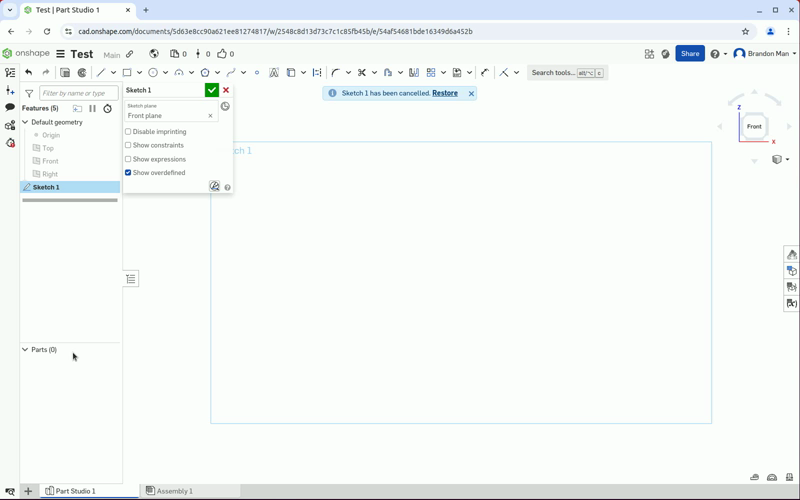
key(l)
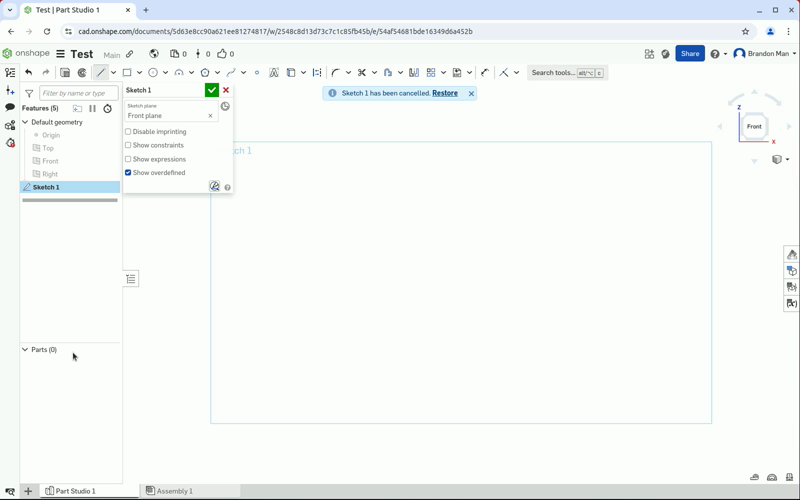
key_down(shift)
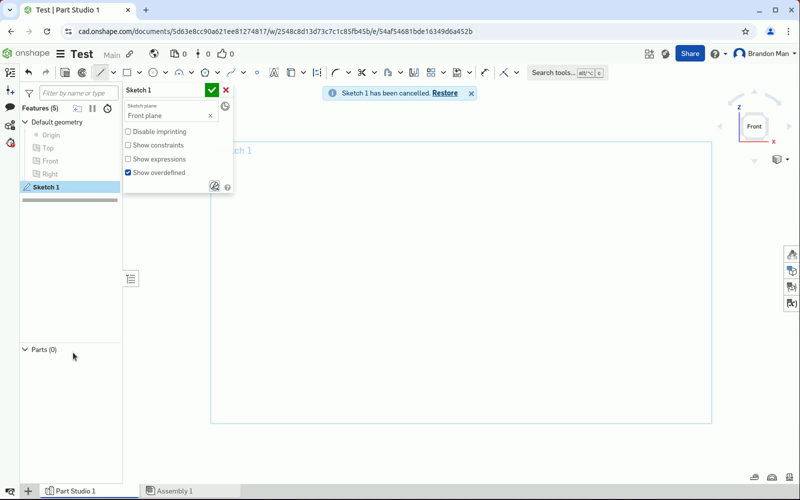
mouse_move(460, 282)
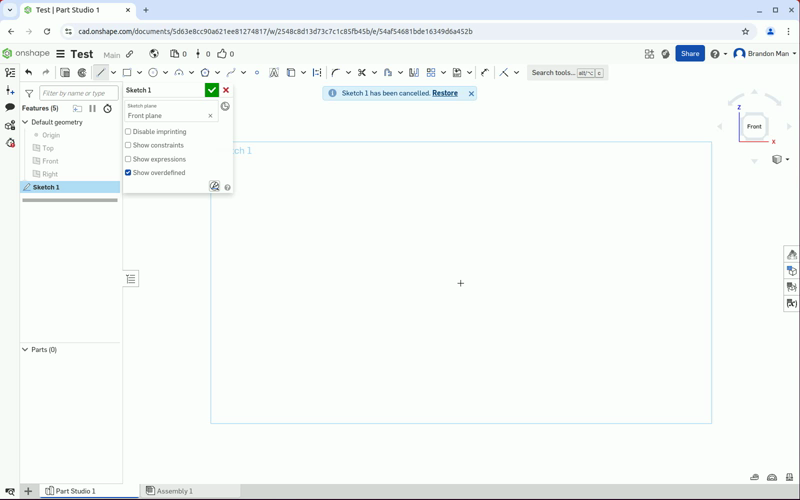
click(460, 282)
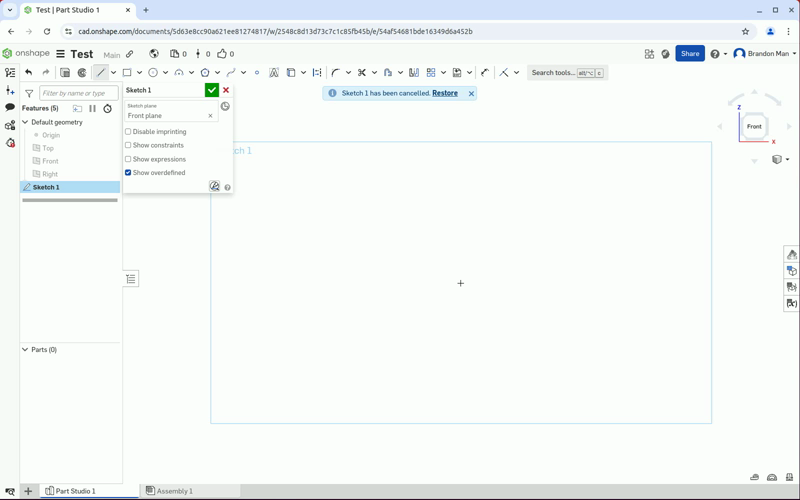
key_up(shift)
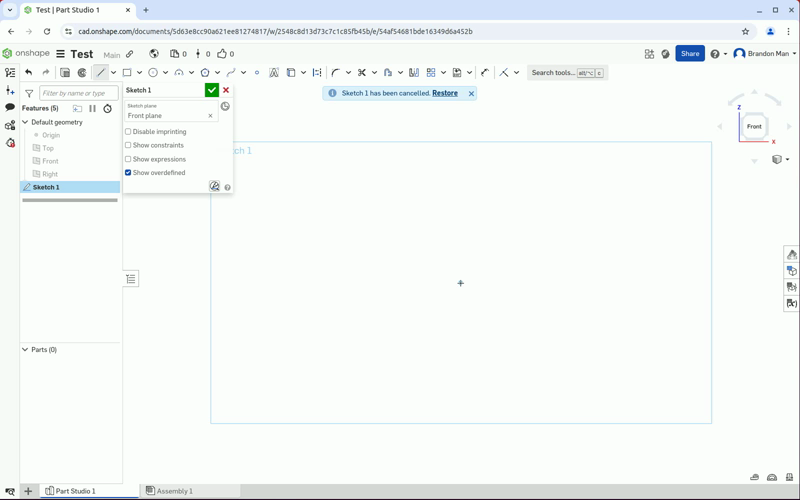
key_down(shift)
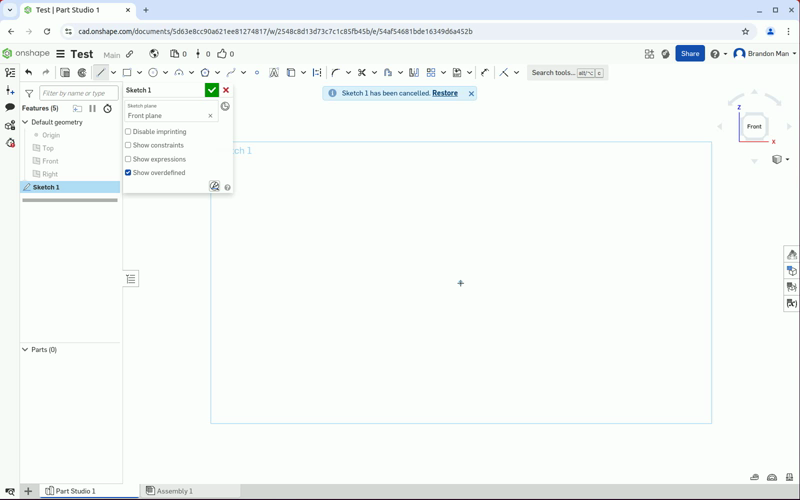
mouse_move(573, 282)
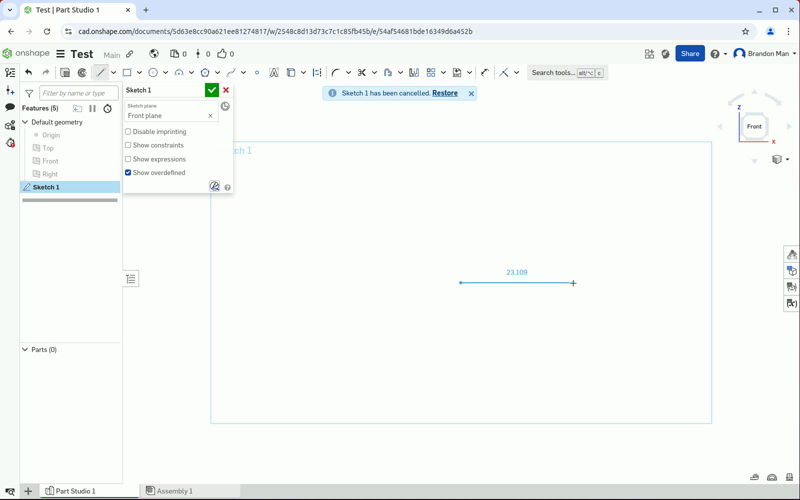
click(573, 282)
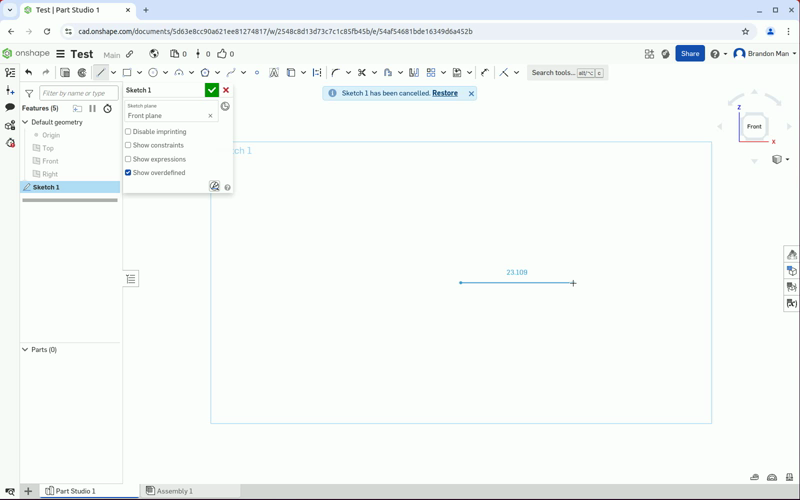
key_up(shift)
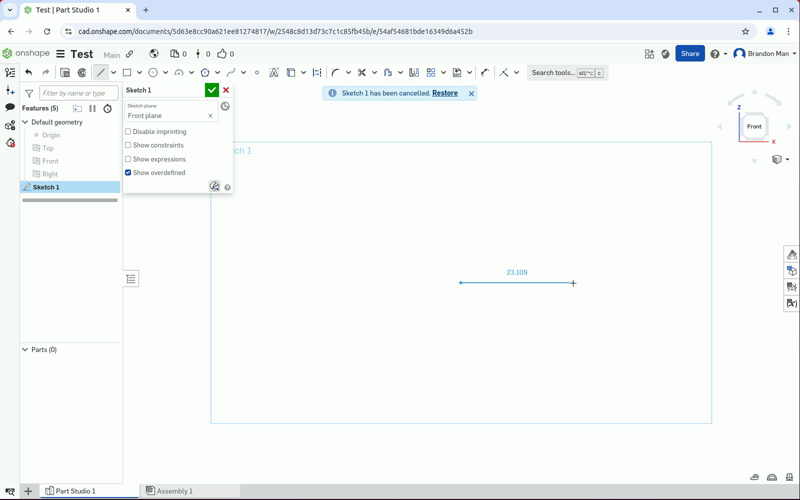
key_down(shift)
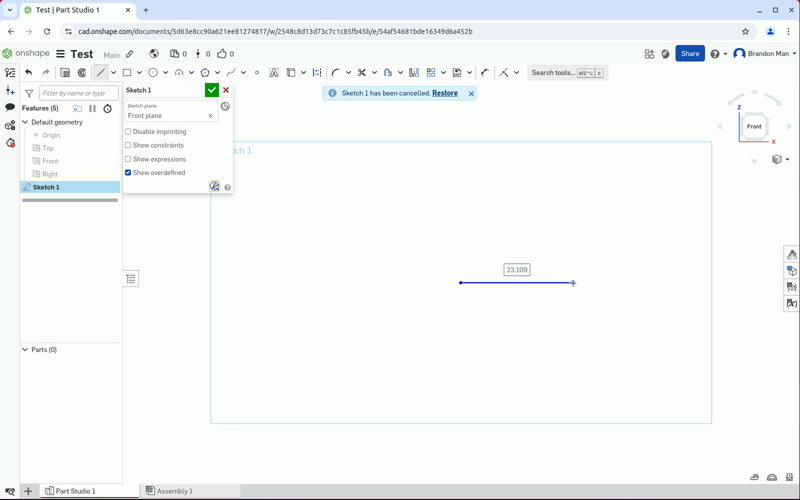
mouse_move(573, 208)
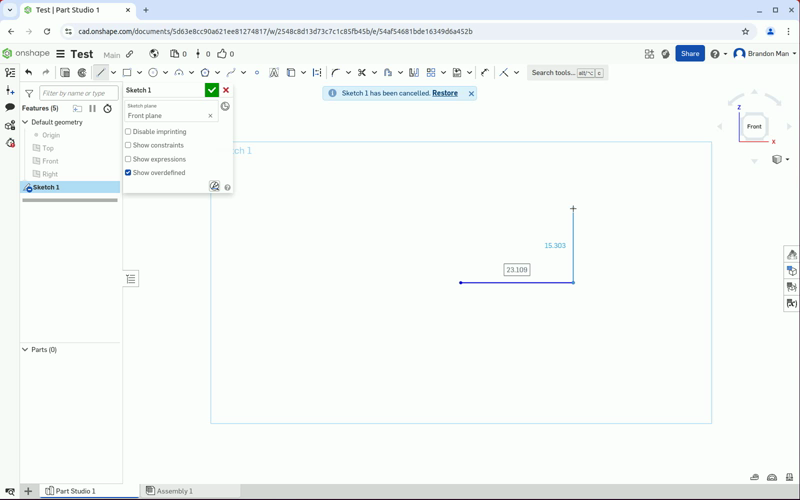
click(573, 208)
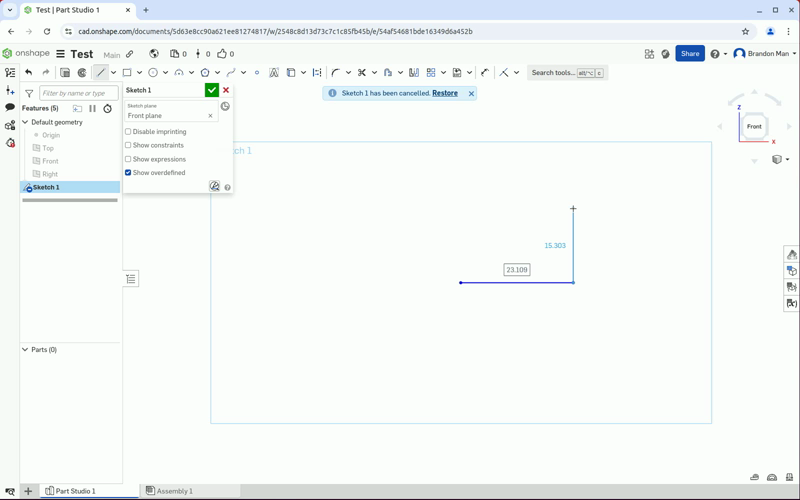
key_up(shift)
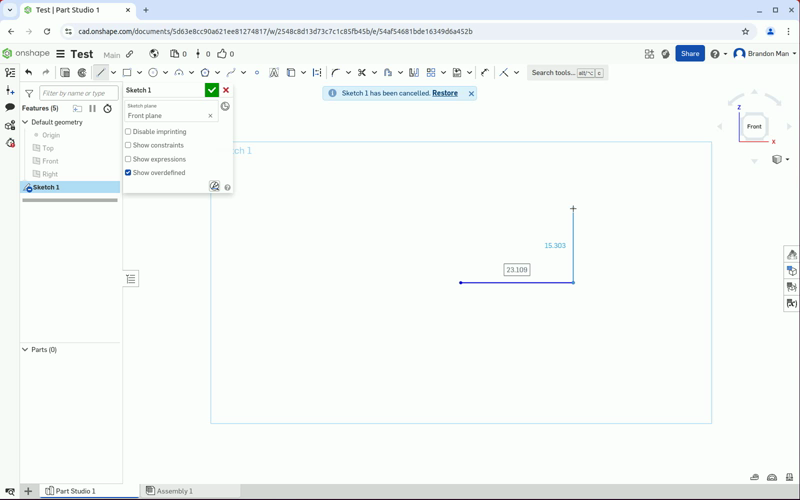
key_down(shift)
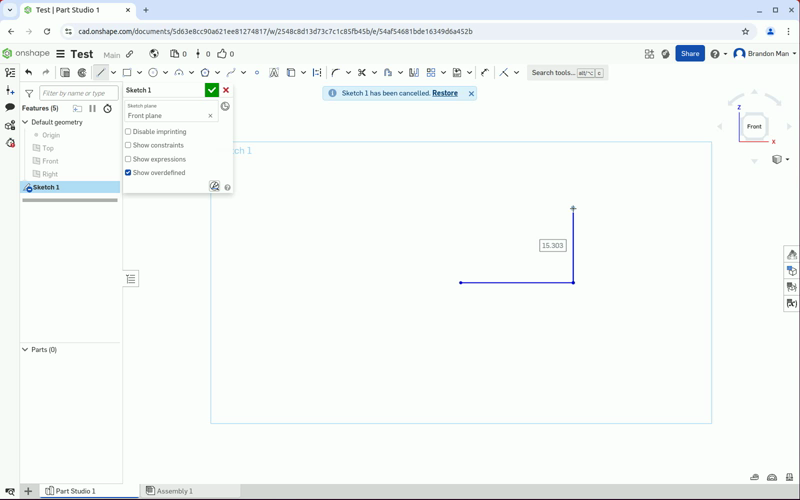
mouse_move(460, 208)
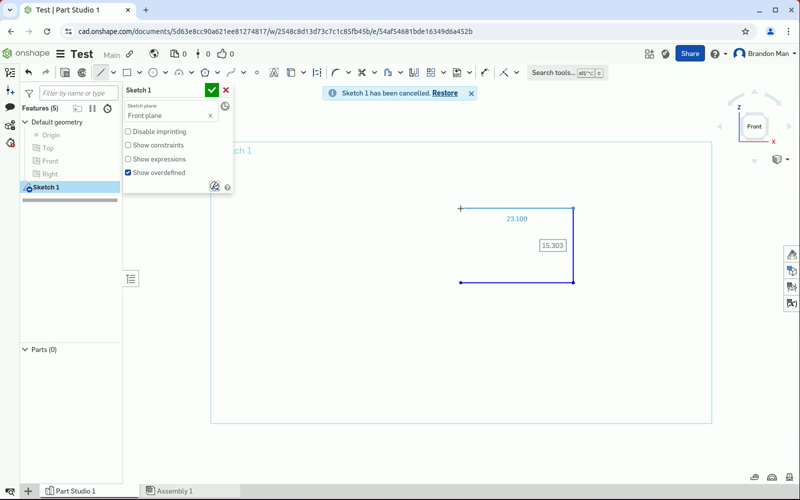
click(460, 208)
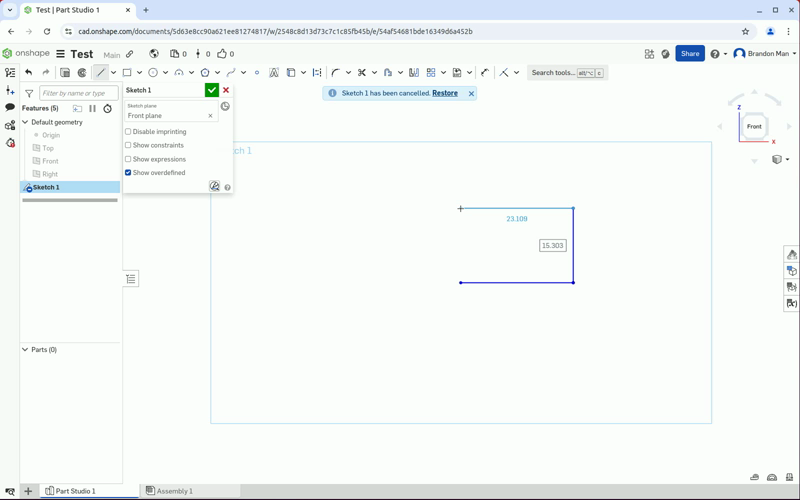
key_up(shift)
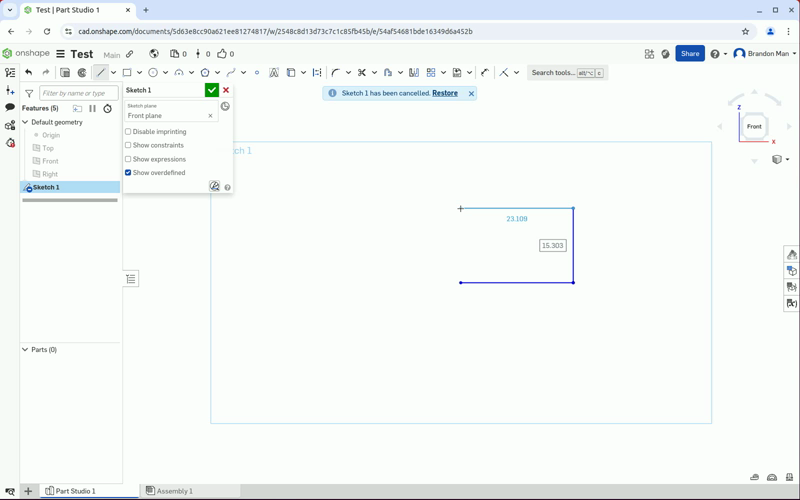
key_down(shift)
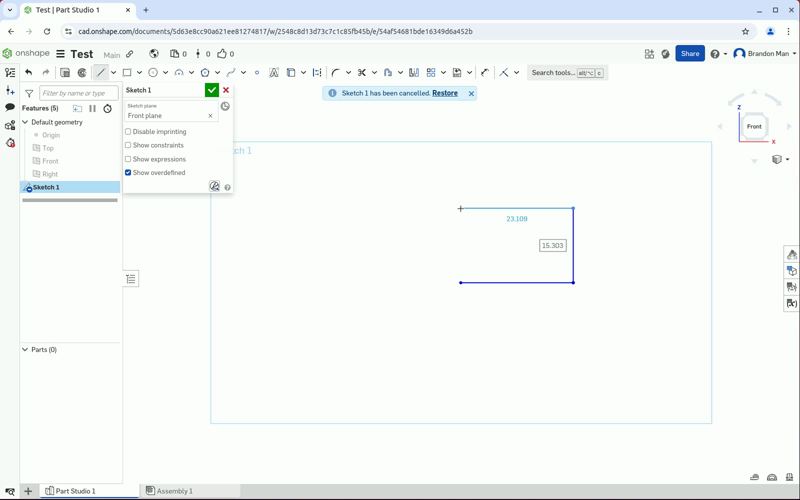
mouse_move(460, 282)
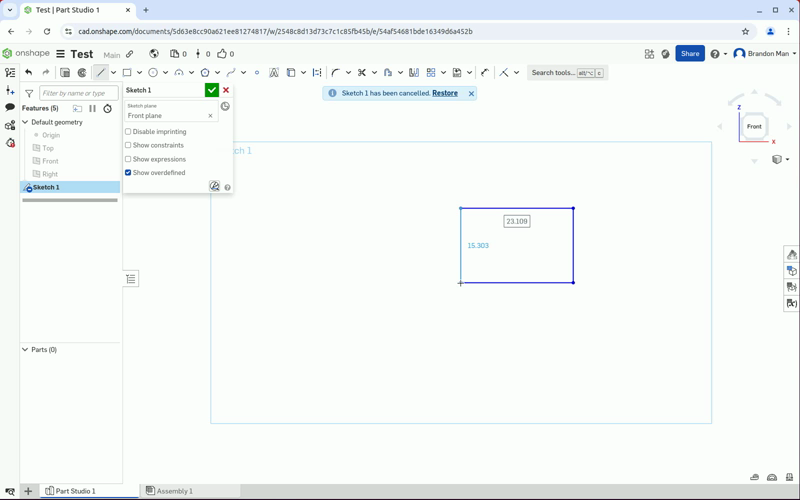
key_up(shift)
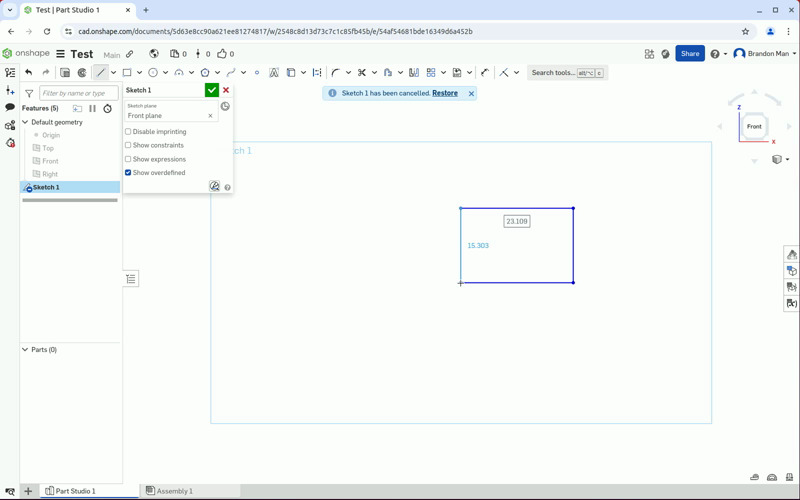
click(460, 282)
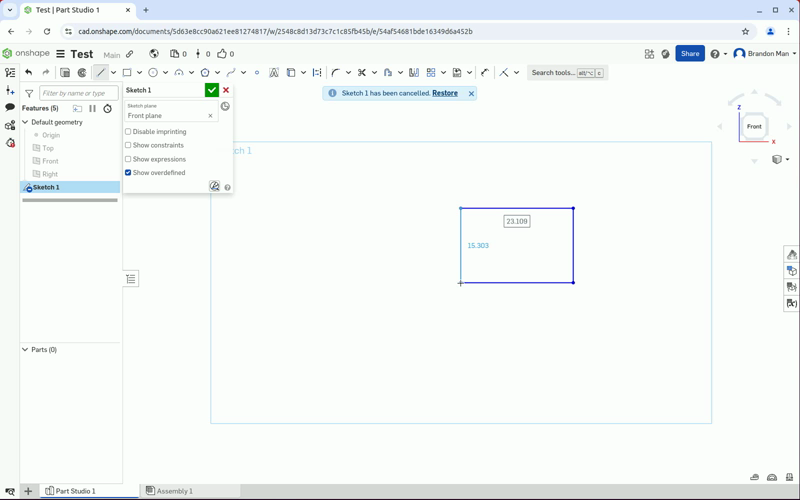
key(esc)
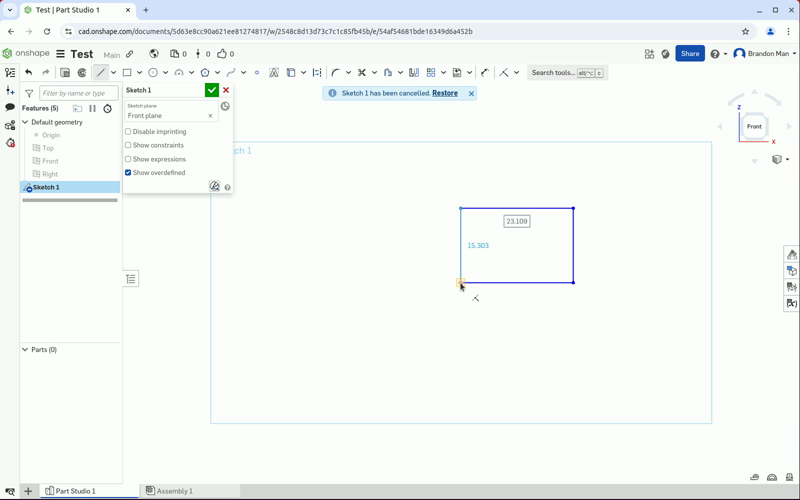
mouse_move(544, 246)
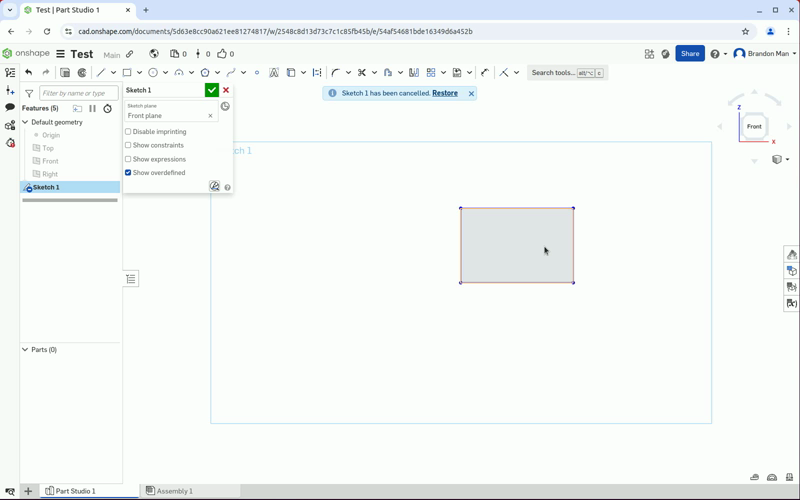
click(544, 246)
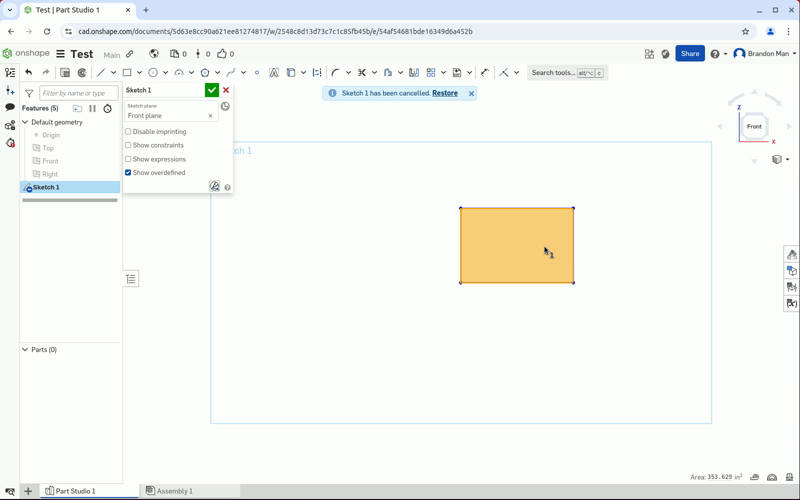
mouse_move(73, 352)
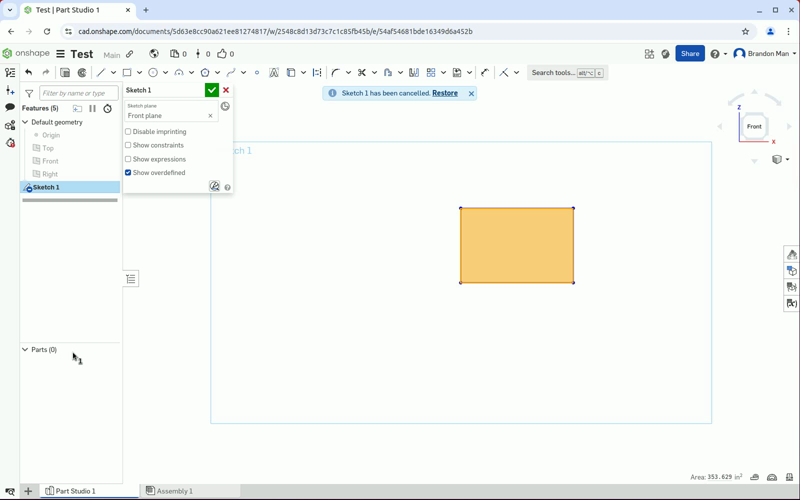
key(shift+y)
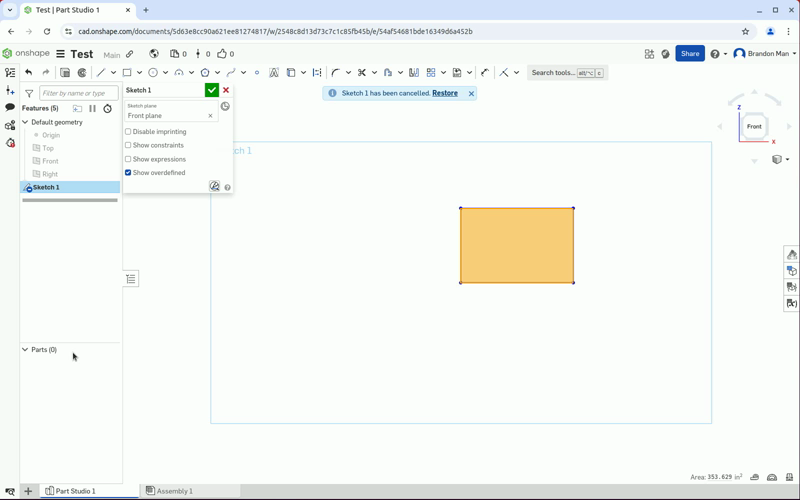
key(shift+e)
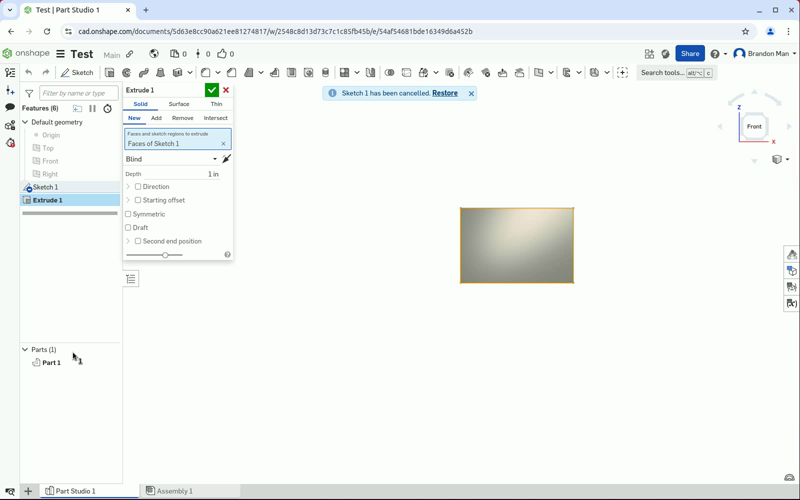
mouse_move(143, 106)
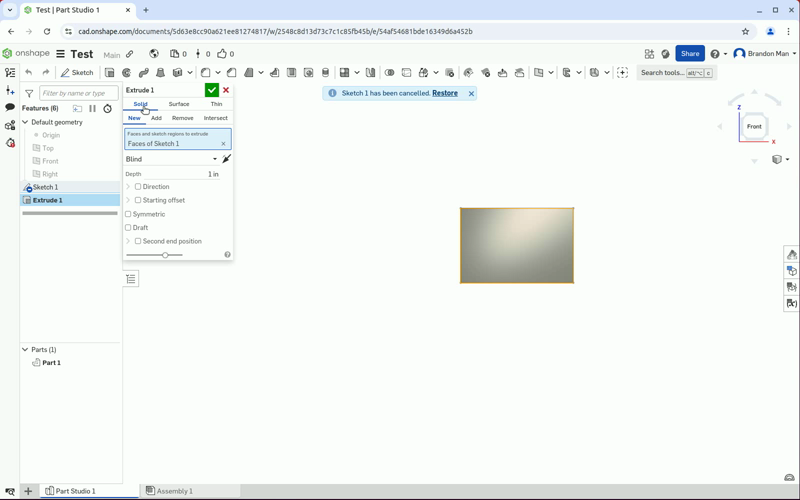
click(143, 106)
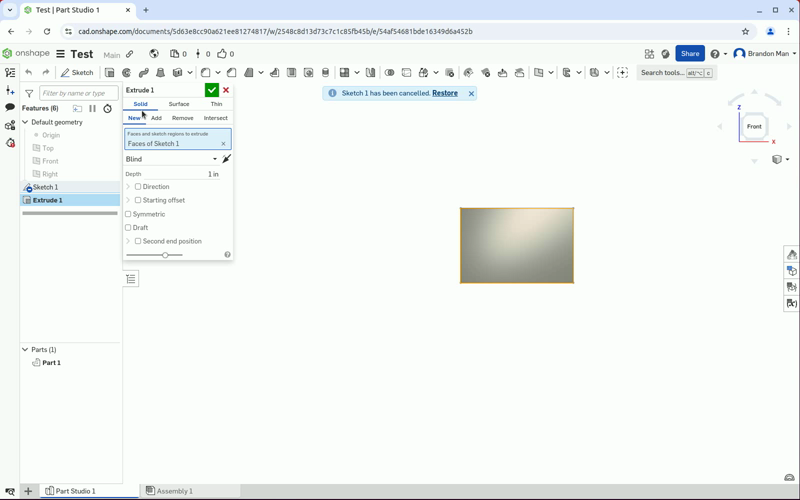
mouse_move(137, 120)
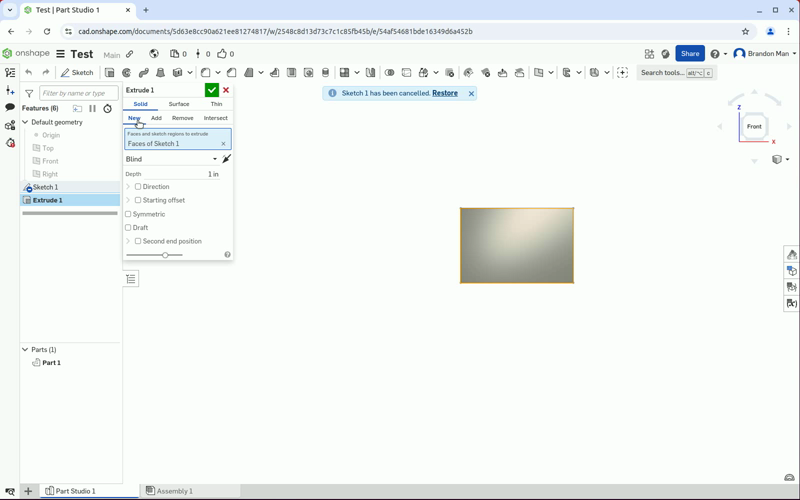
click(137, 120)
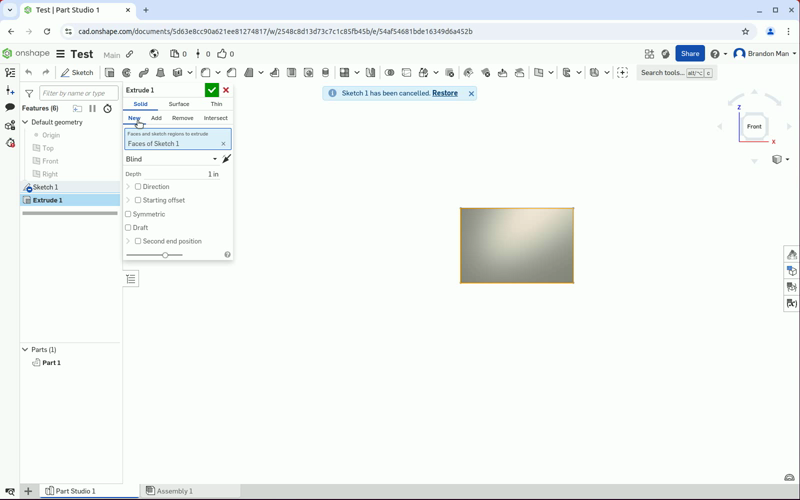
key(tab, 4)
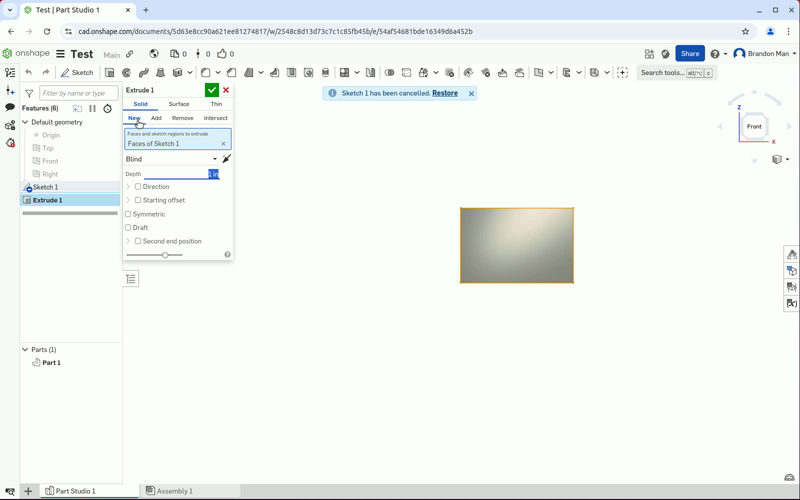
text(15.406)
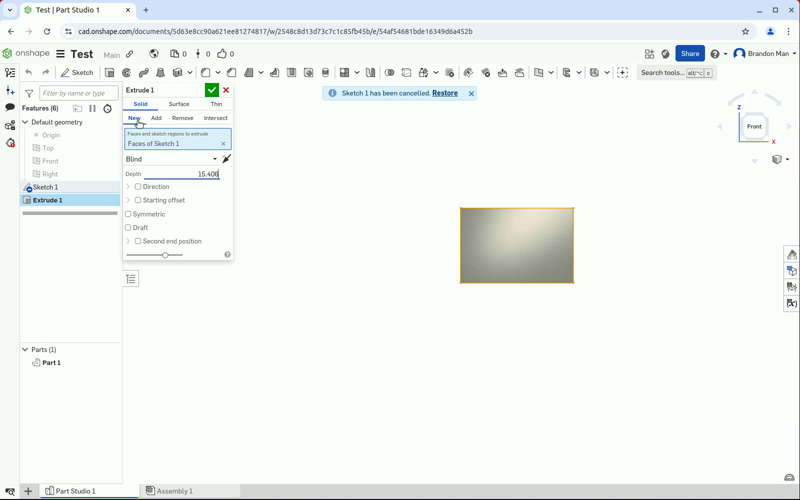
key(tab, 3)
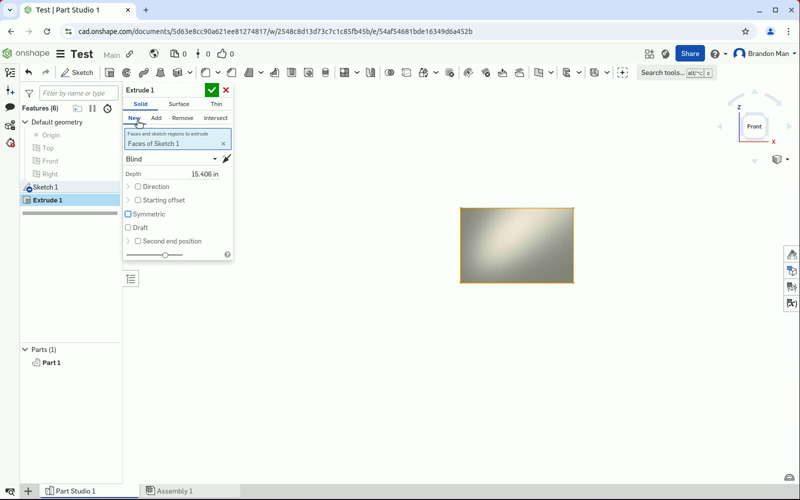
key(space)
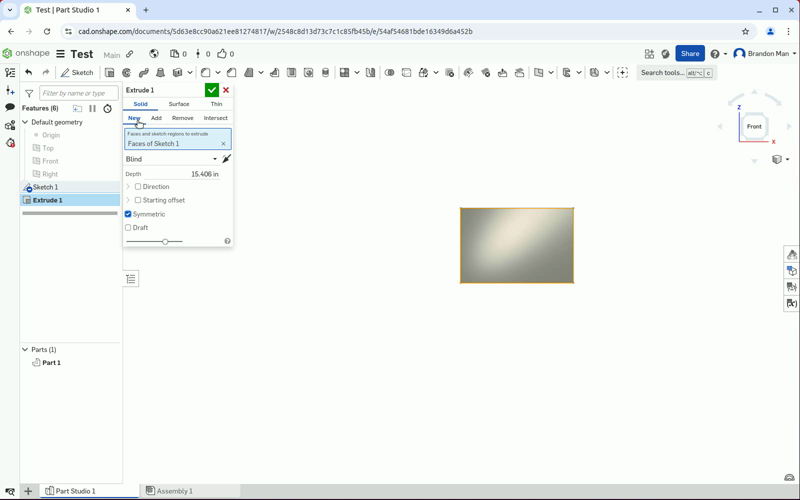
key(enter)
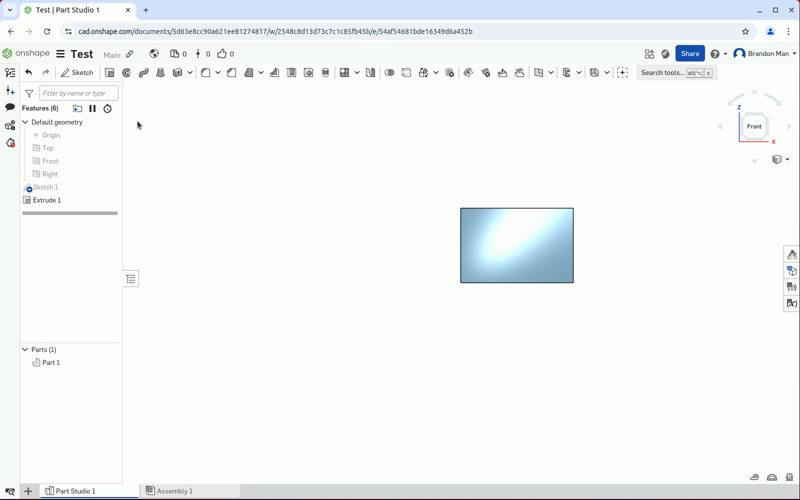
key(shift+h)
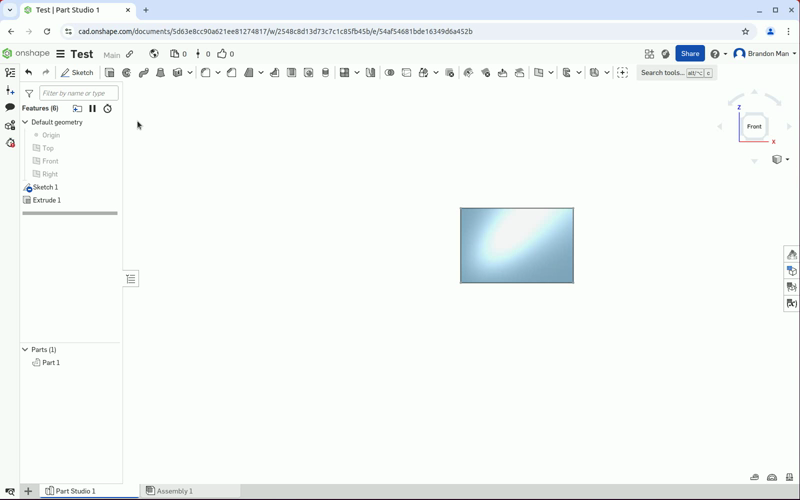
key(shift+h)
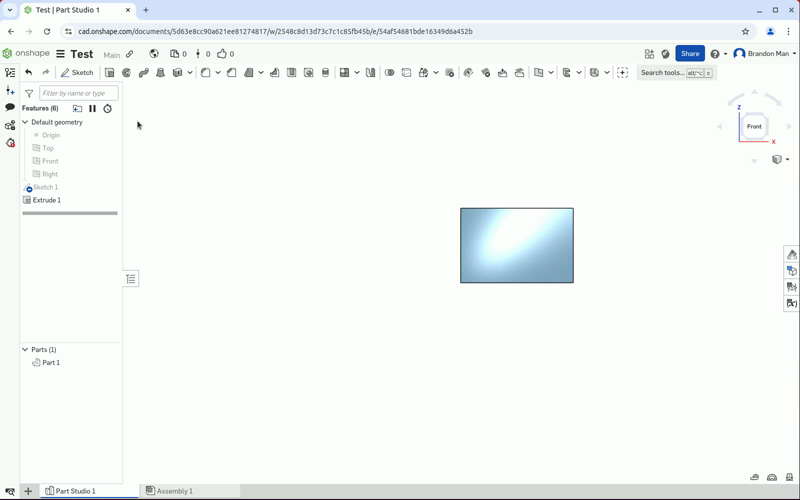
mouse_move(73, 189)
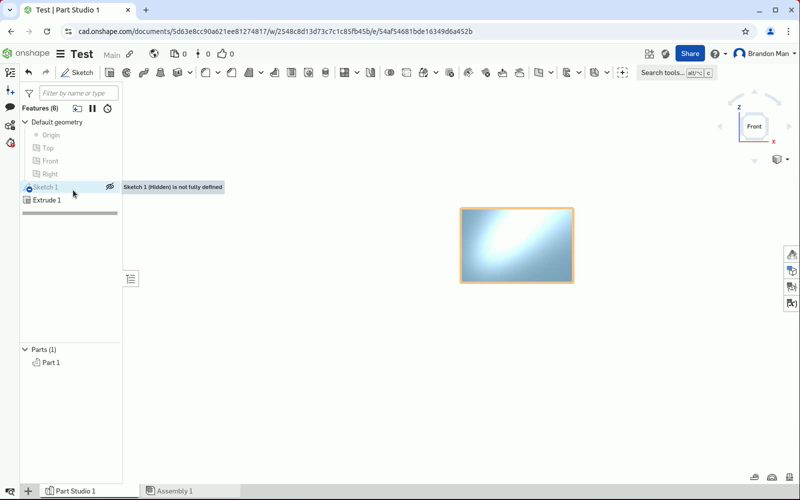
click(73, 189)
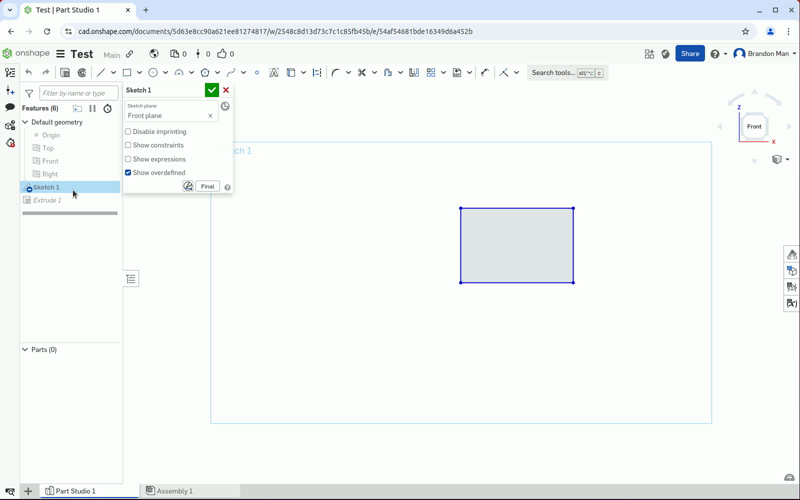
mouse_move(229, 92)
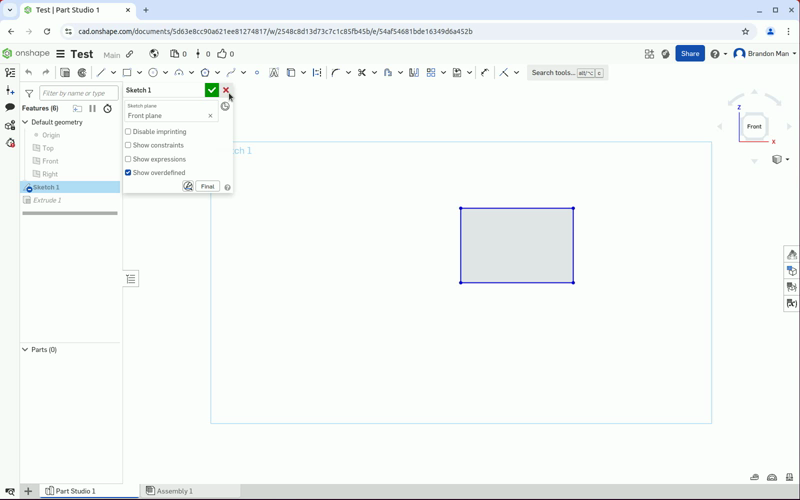
click(229, 92)
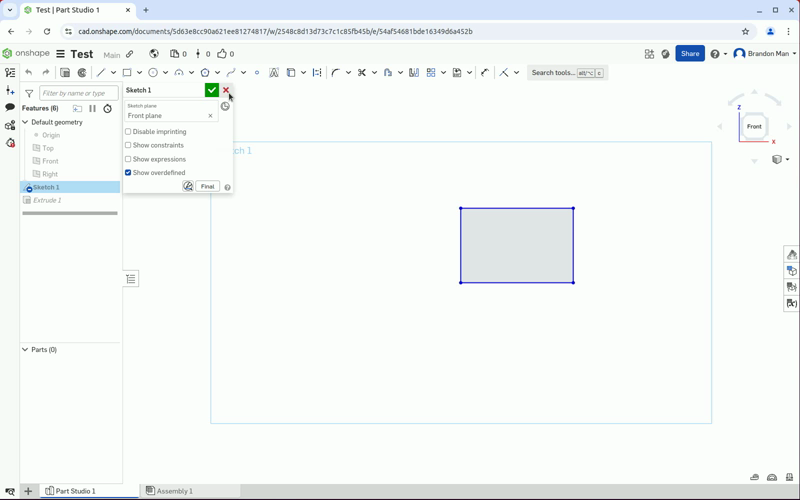
key(shift+s)
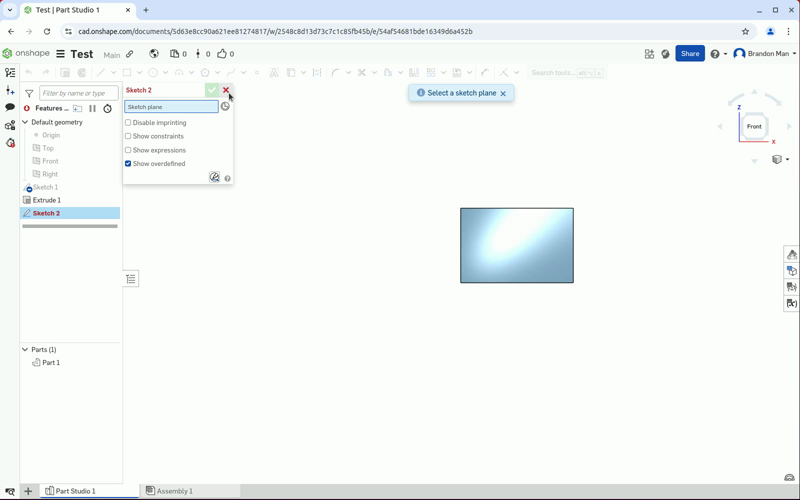
mouse_move(73, 163)
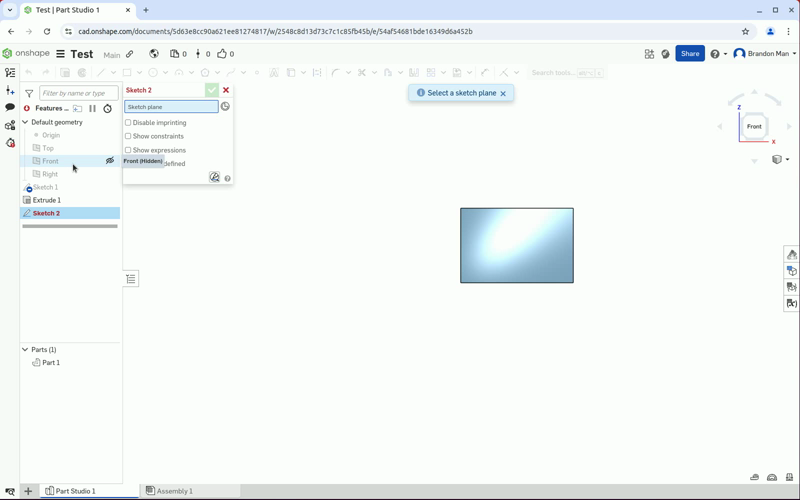
click(73, 163)
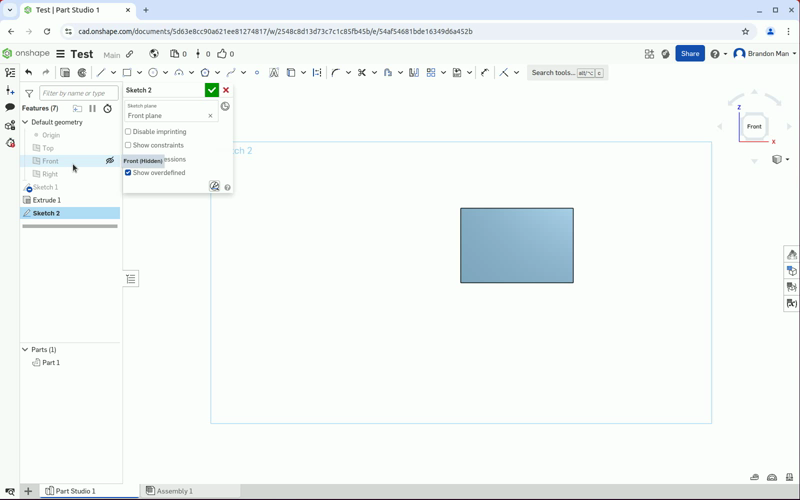
mouse_move(73, 352)
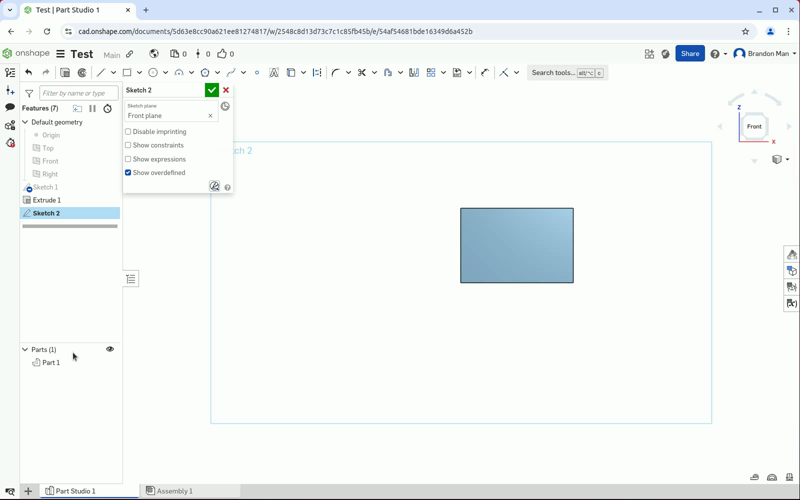
key(y)
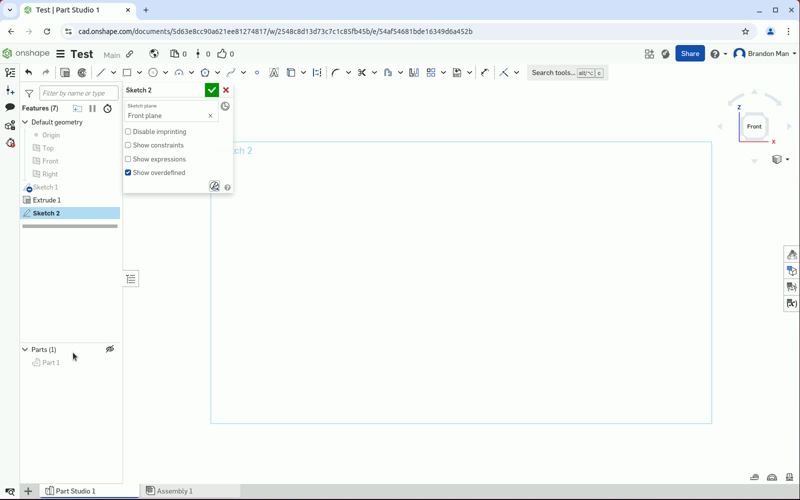
key(l)
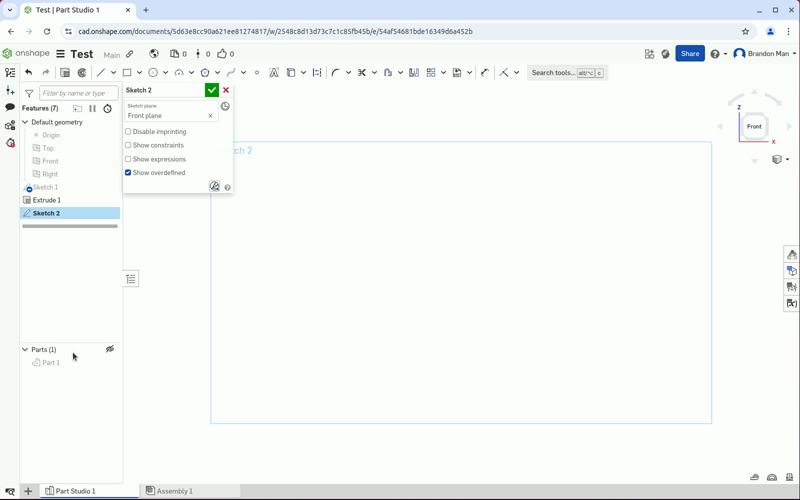
key_down(shift)
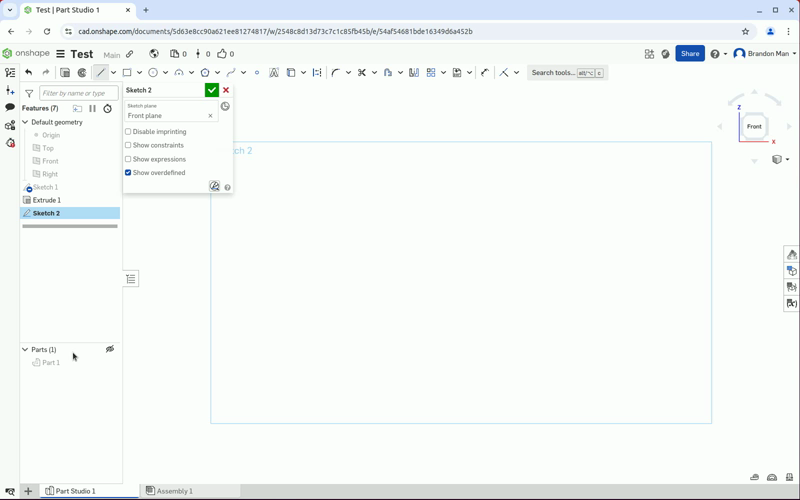
mouse_move(516, 207)
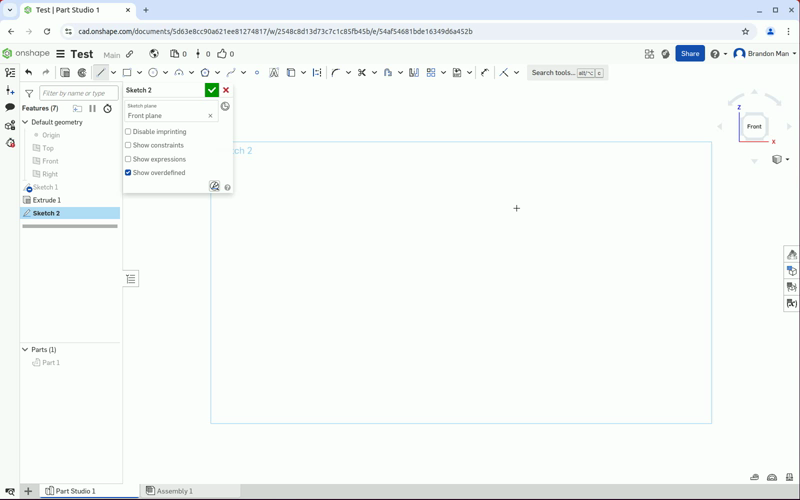
click(516, 207)
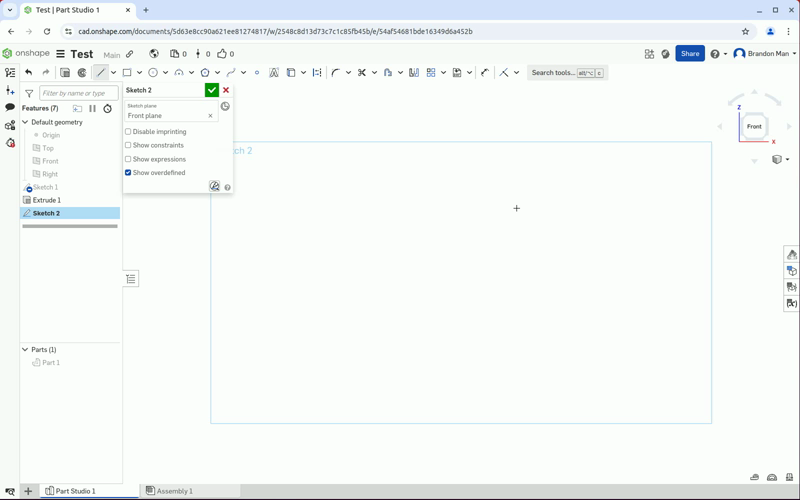
key_up(shift)
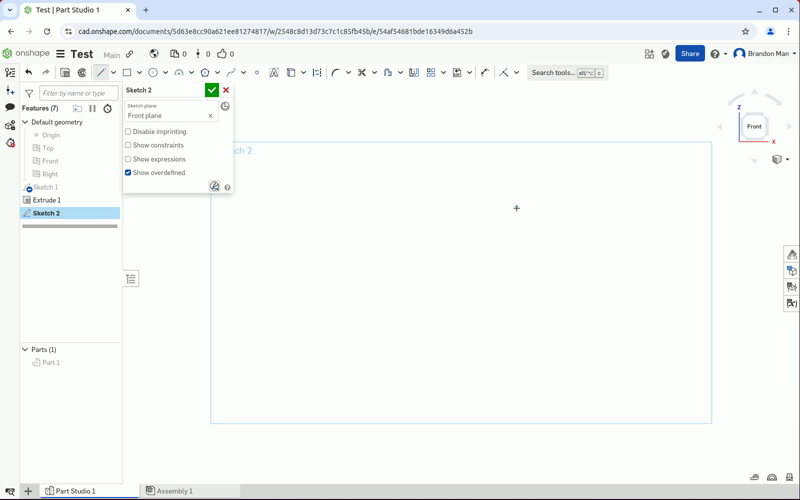
key_down(shift)
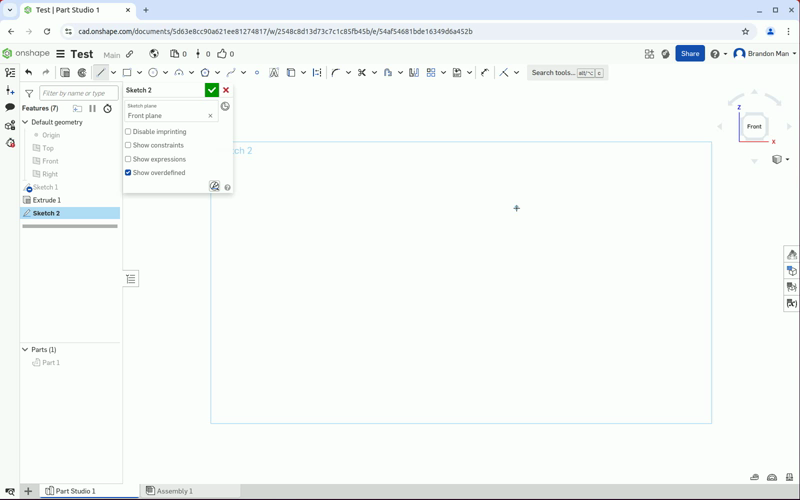
mouse_move(573, 264)
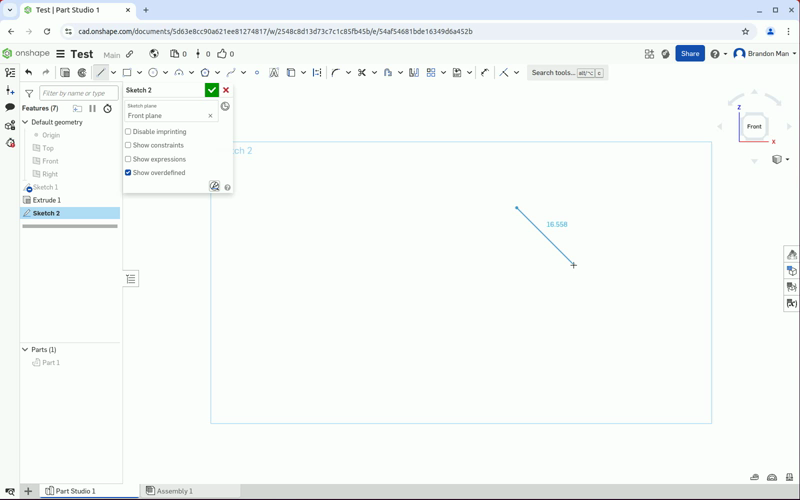
click(573, 264)
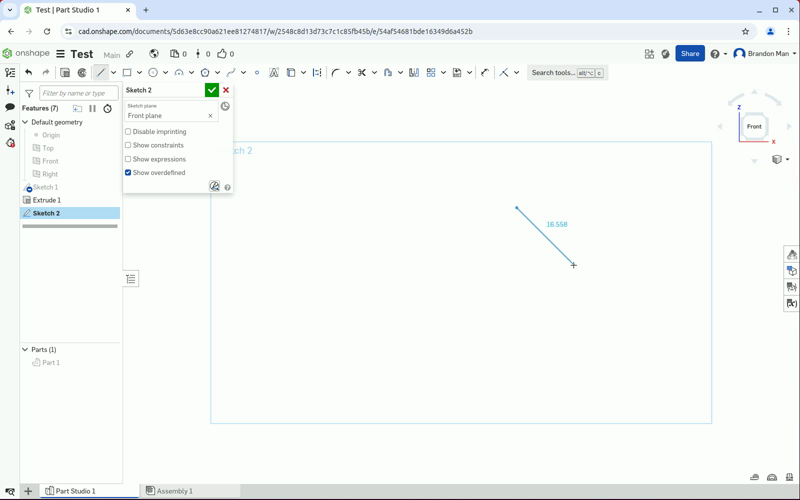
key_up(shift)
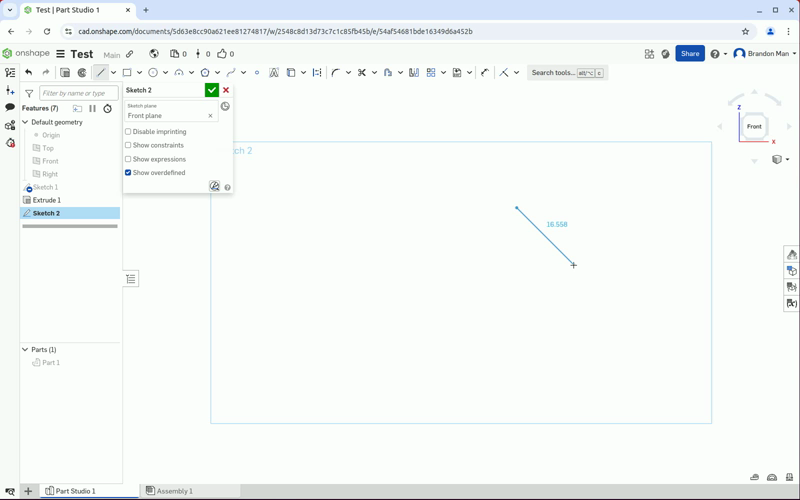
key_down(shift)
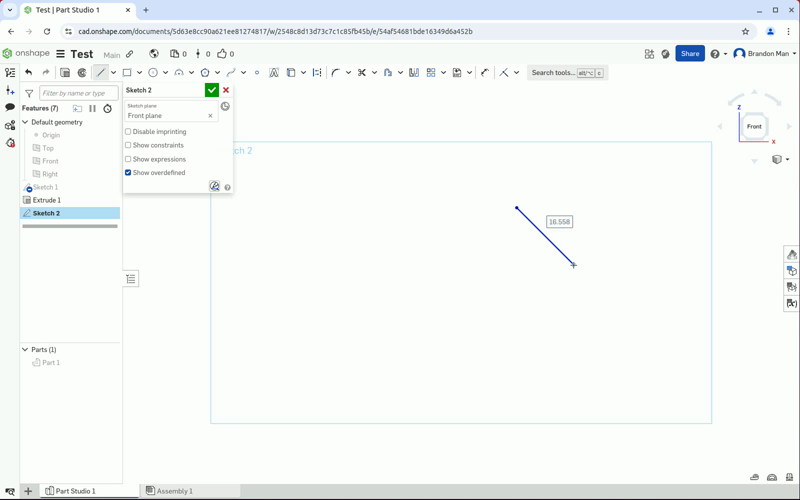
mouse_move(589, 264)
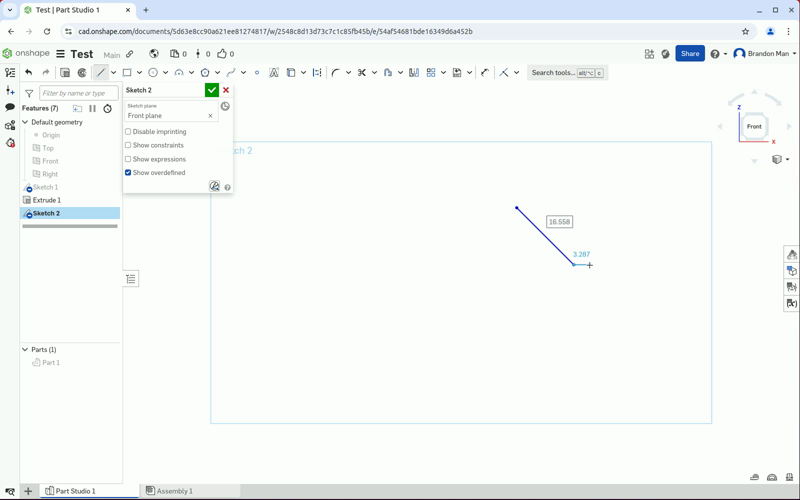
mouse_move(573, 207)
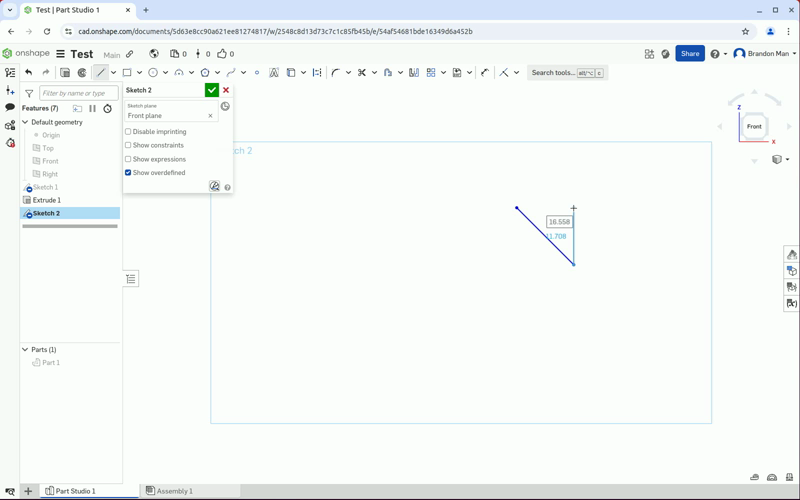
click(573, 207)
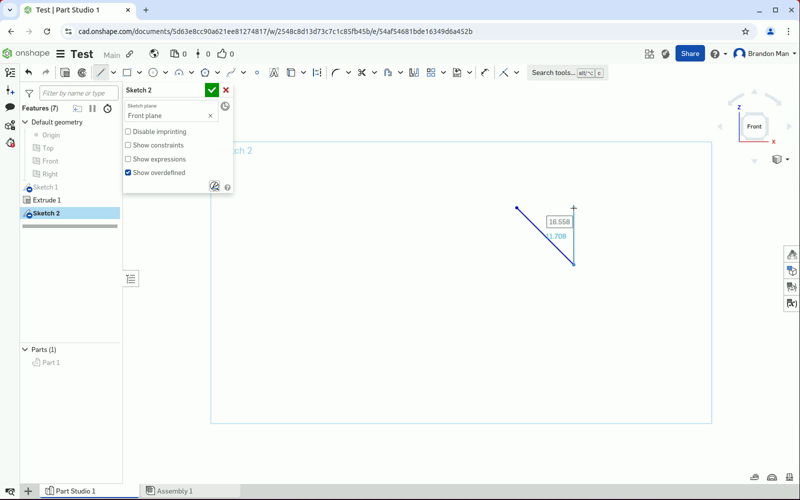
key_up(shift)
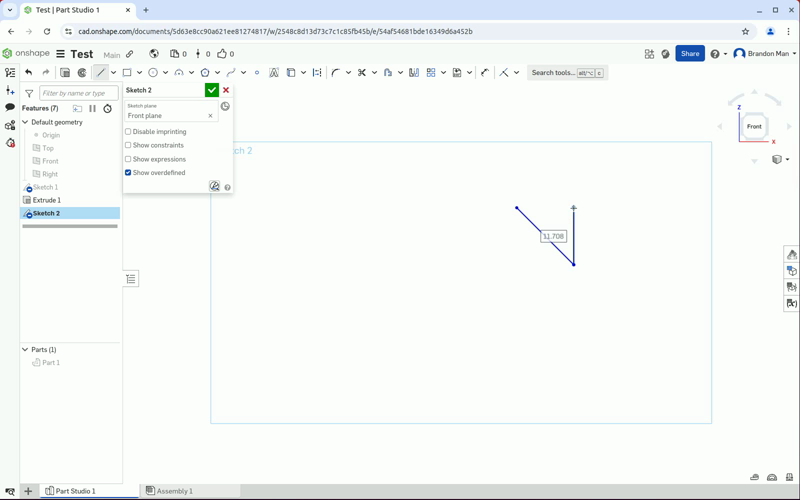
mouse_move(589, 207)
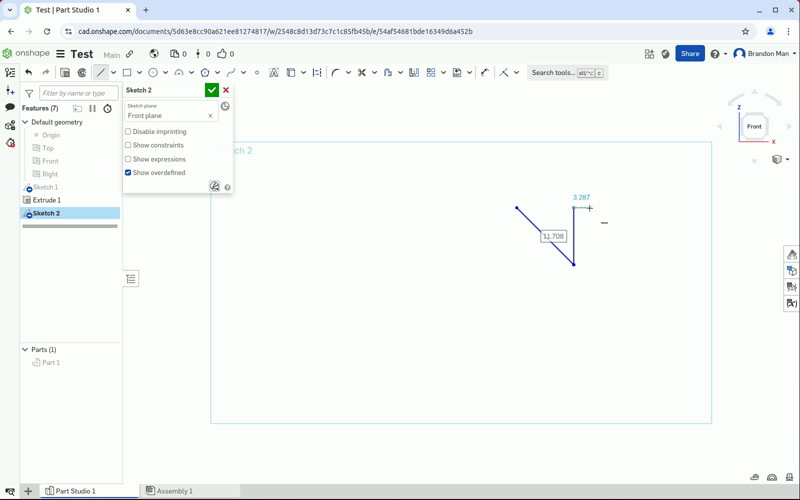
key_down(shift)
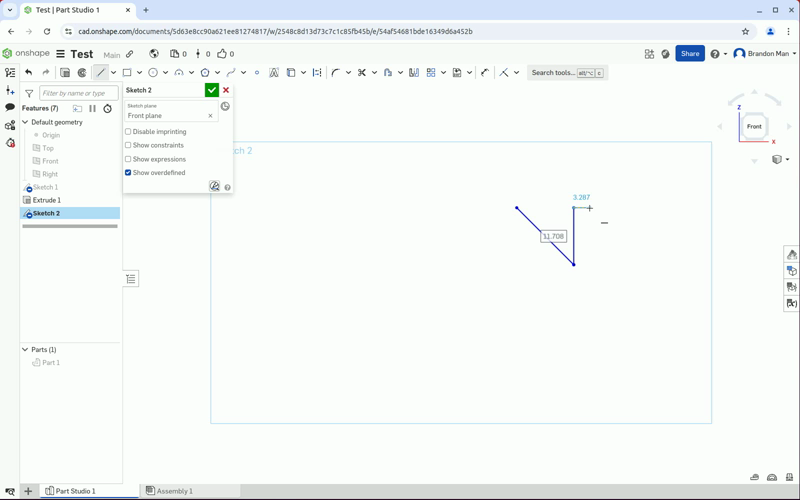
mouse_move(516, 207)
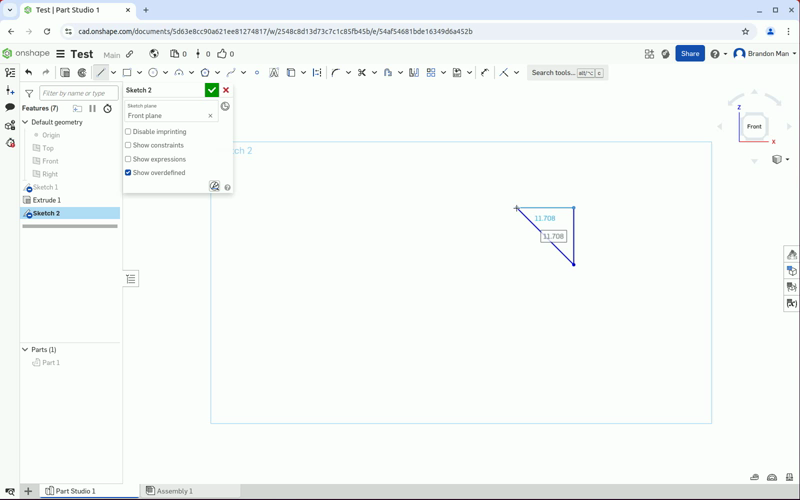
key_up(shift)
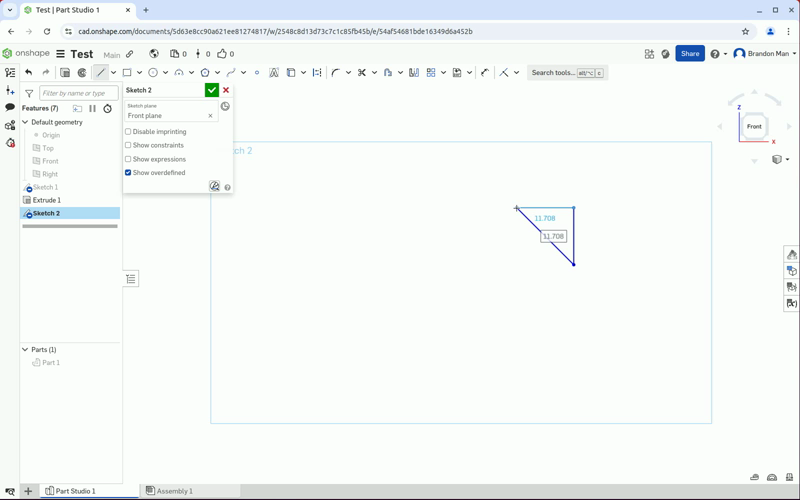
click(516, 207)
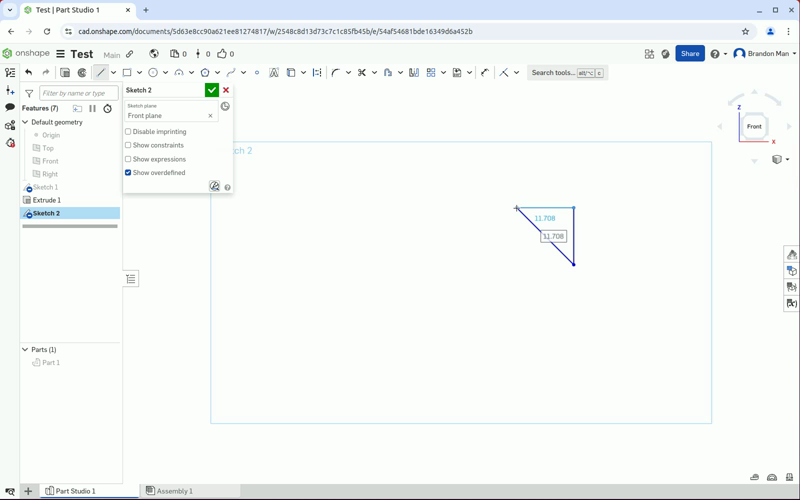
key(esc)
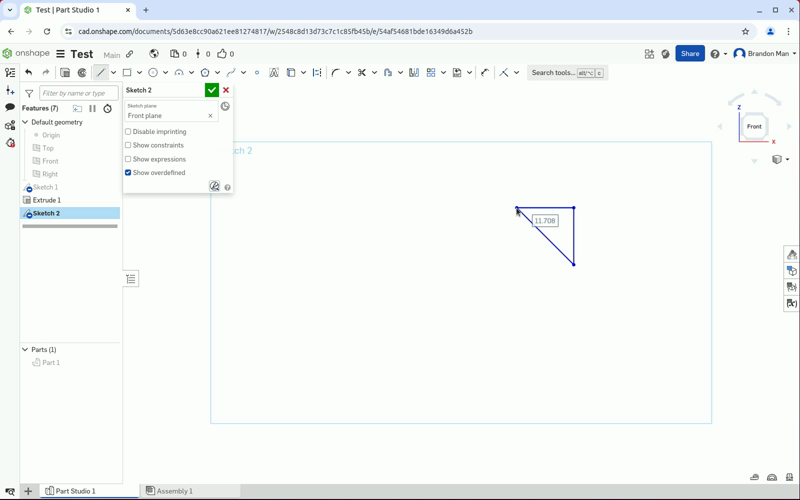
mouse_move(538, 219)
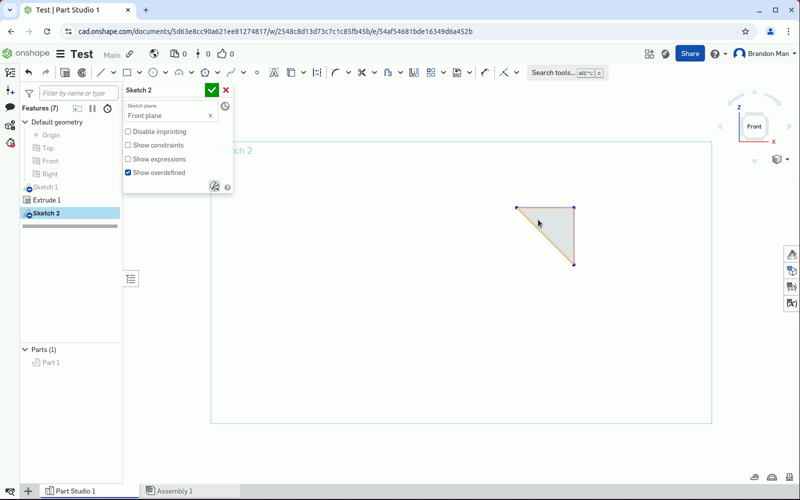
scroll(6)
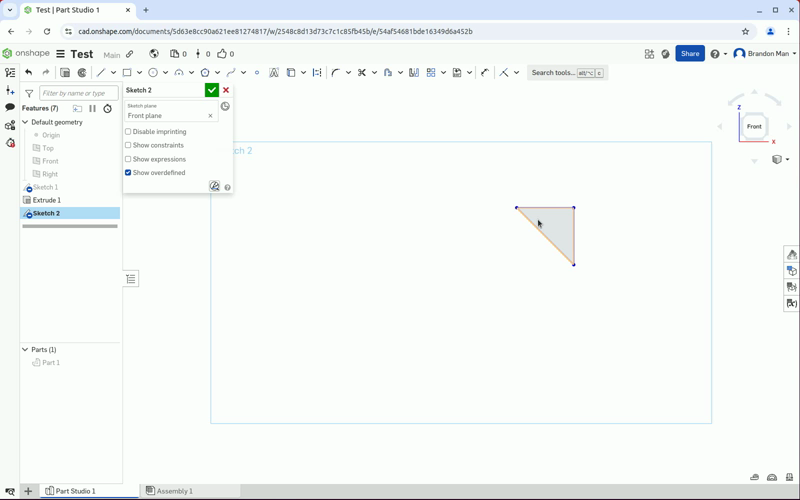
scroll(6)
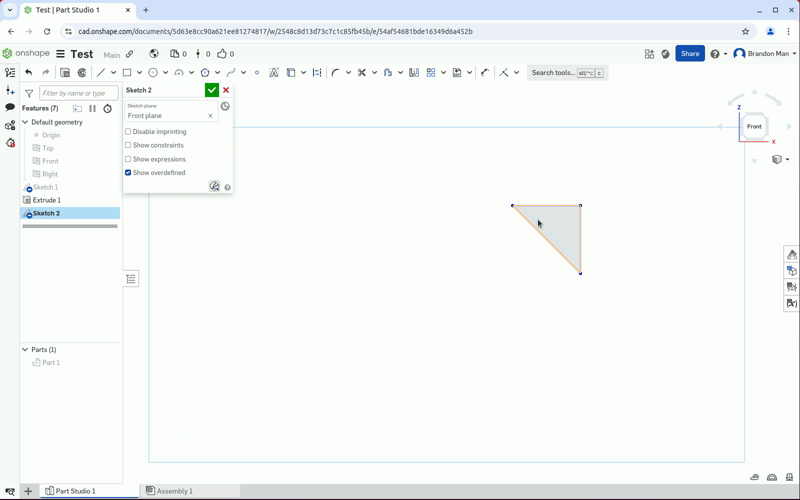
scroll(6)
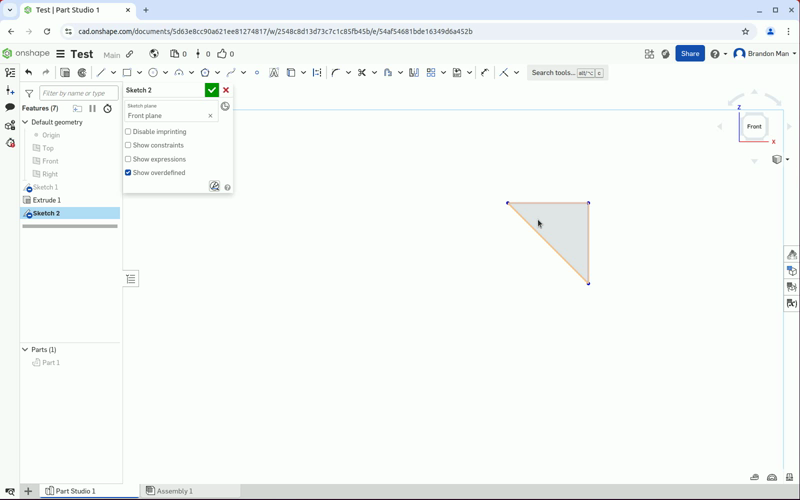
scroll(6)
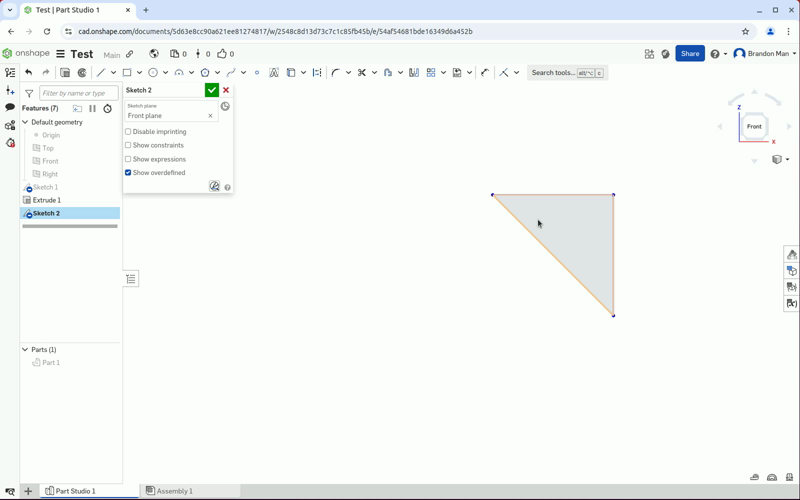
scroll(6)
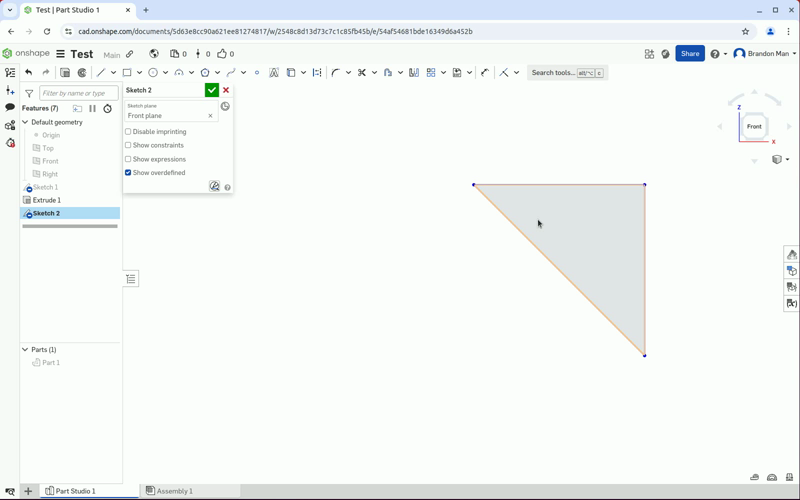
scroll(6)
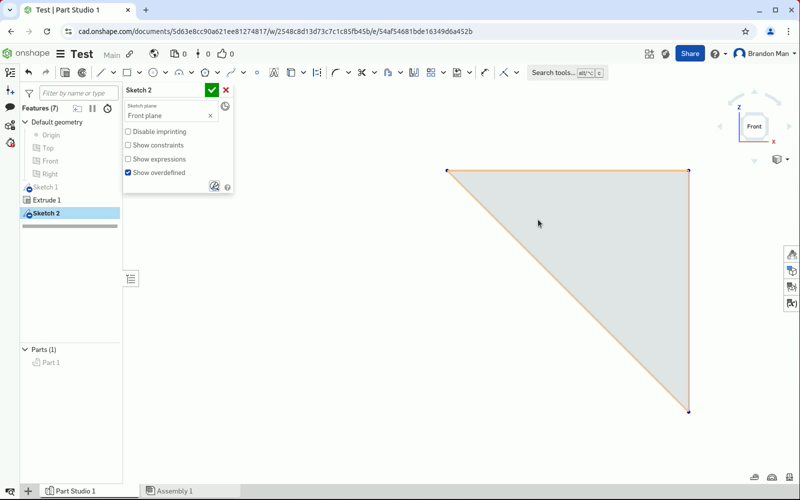
scroll(6)
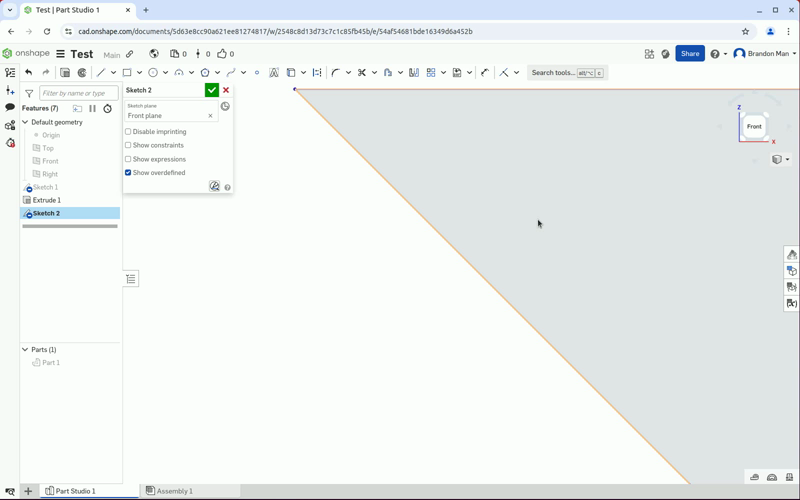
click(538, 219)
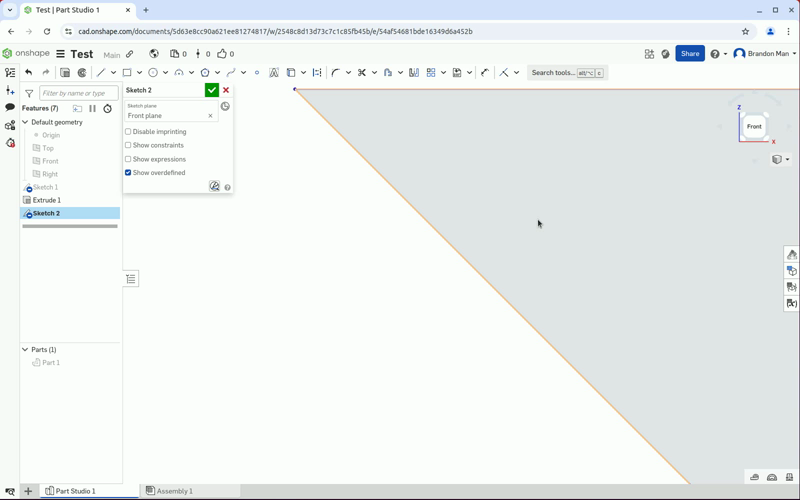
scroll(-6)
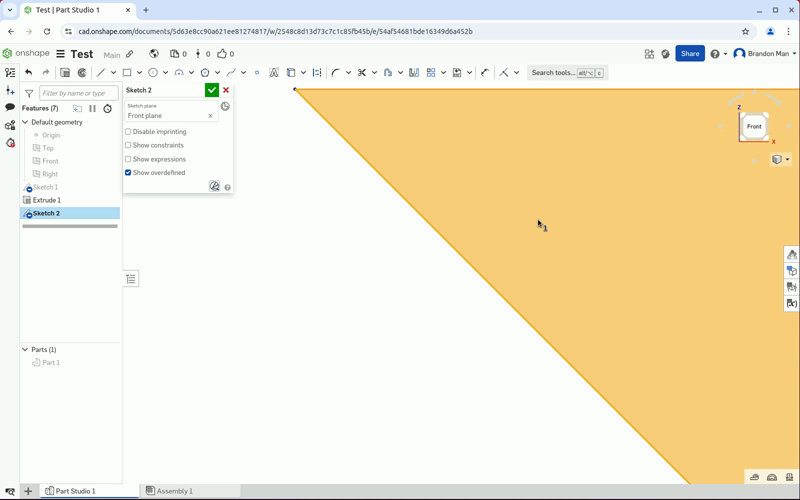
scroll(-6)
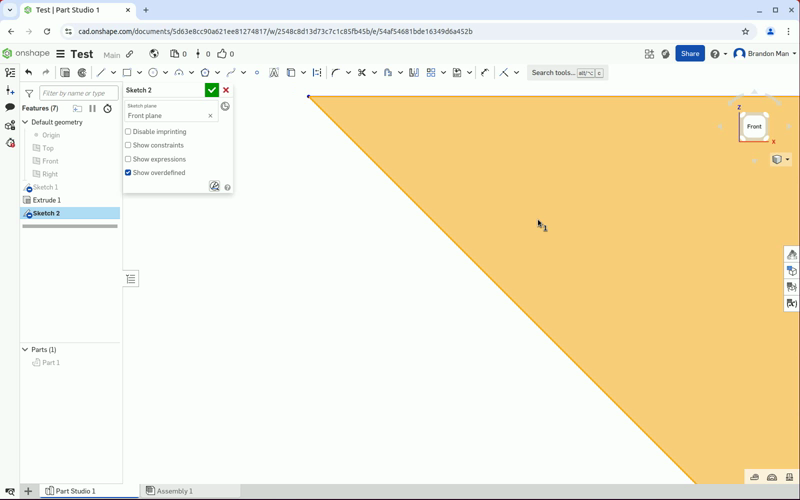
scroll(-6)
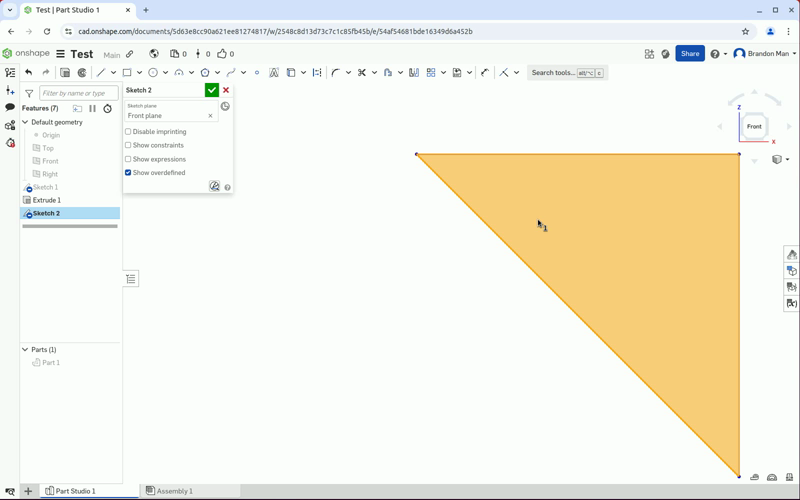
scroll(-6)
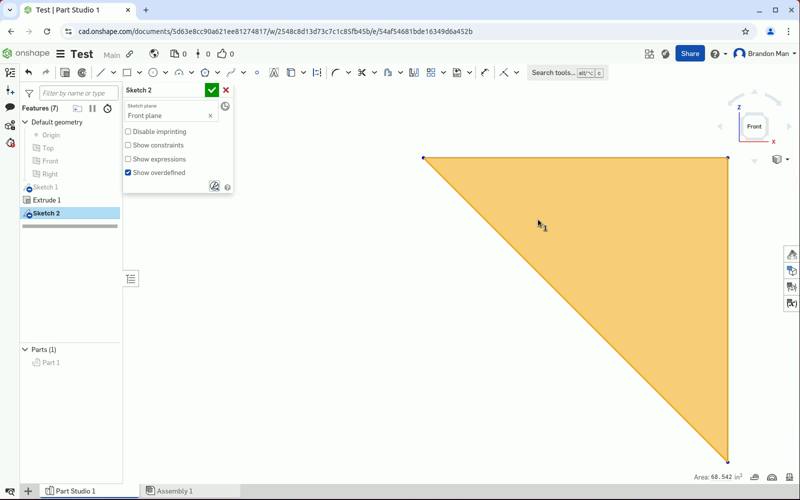
scroll(-6)
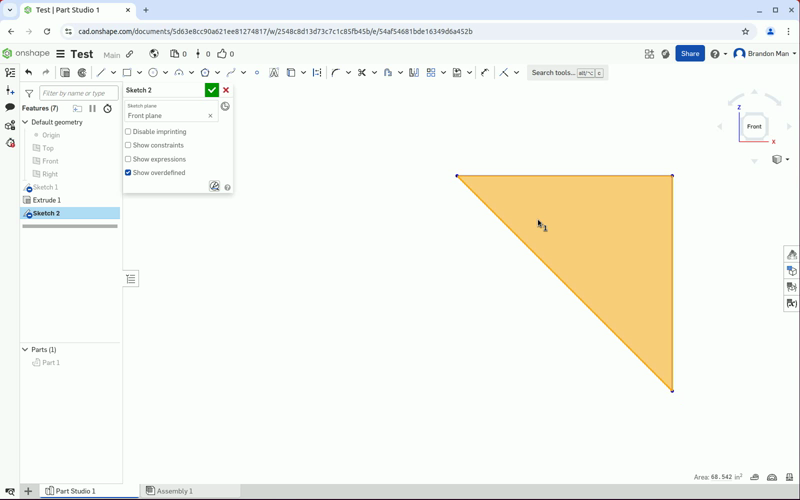
scroll(-6)
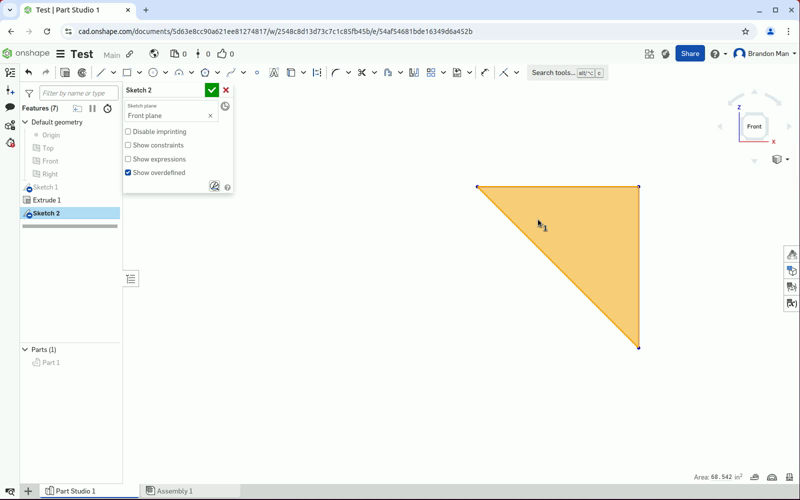
scroll(-6)
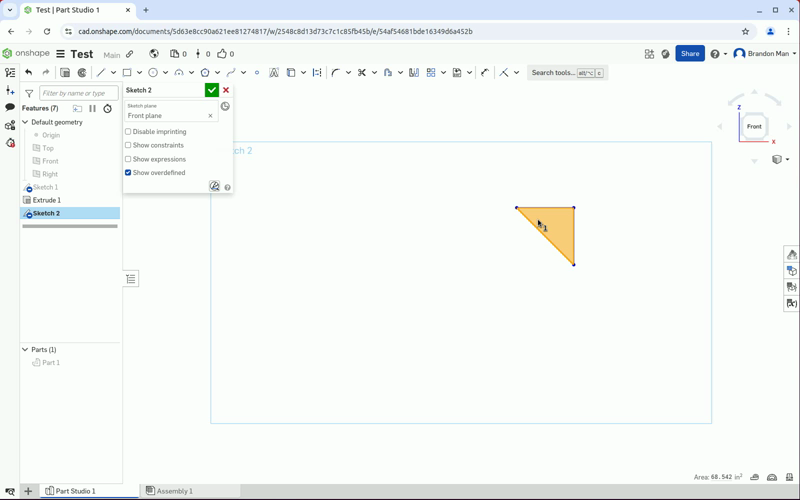
mouse_move(73, 352)
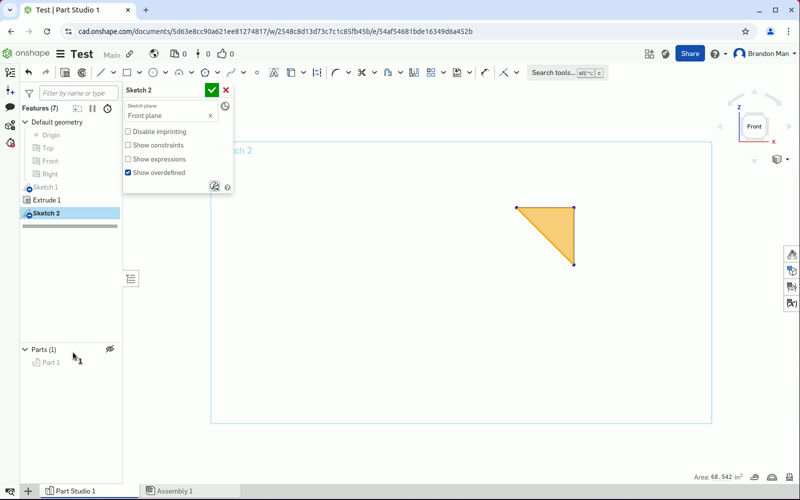
key(shift+y)
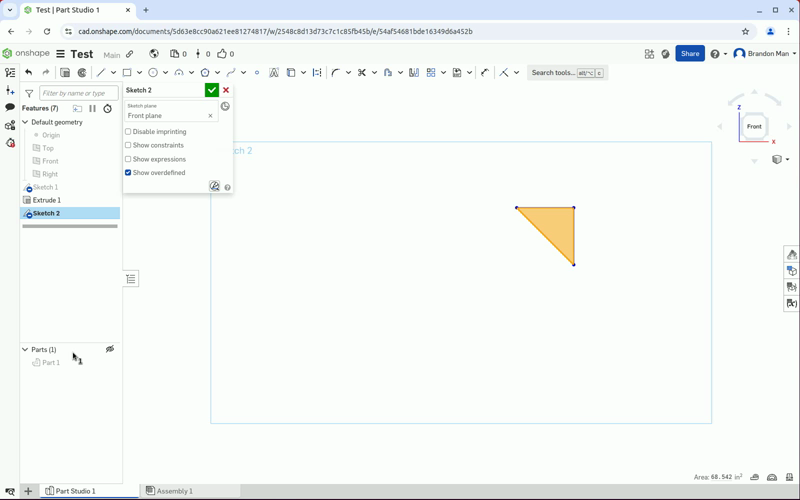
key(shift+e)
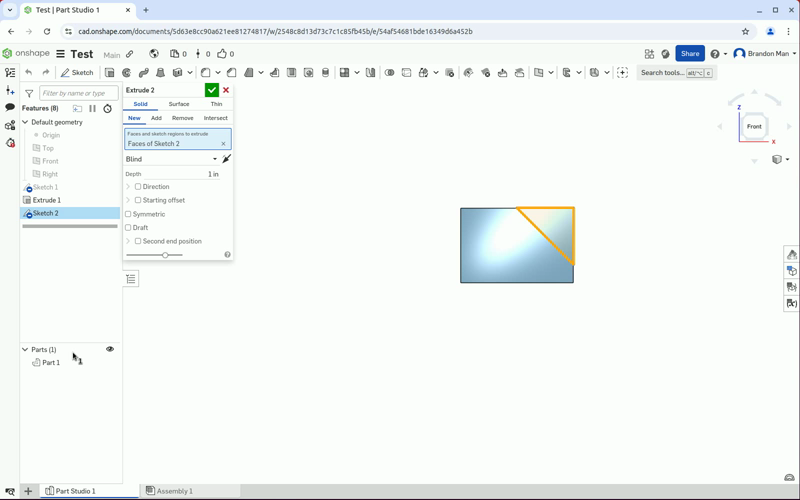
mouse_move(143, 106)
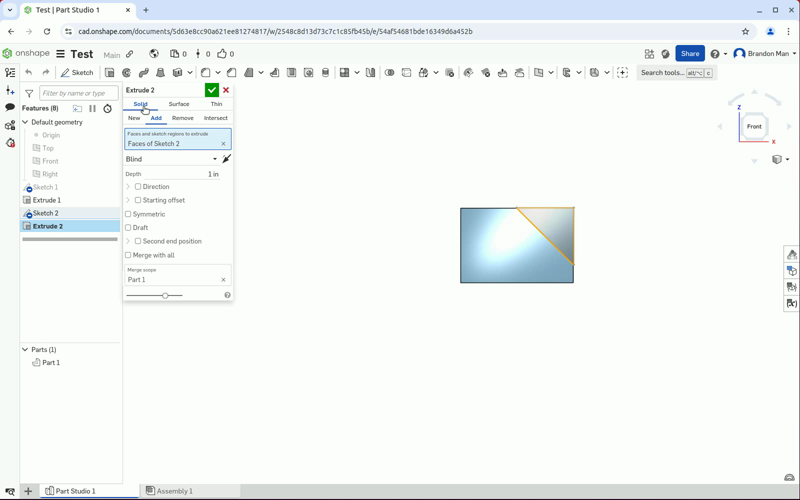
click(143, 106)
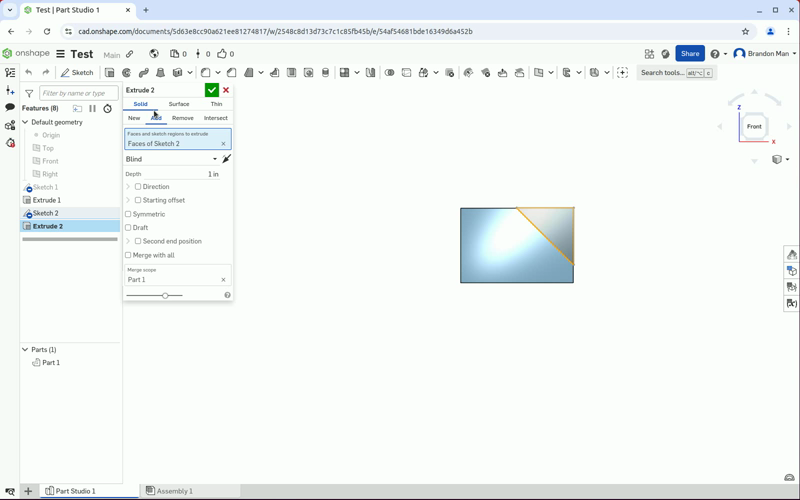
mouse_move(186, 120)
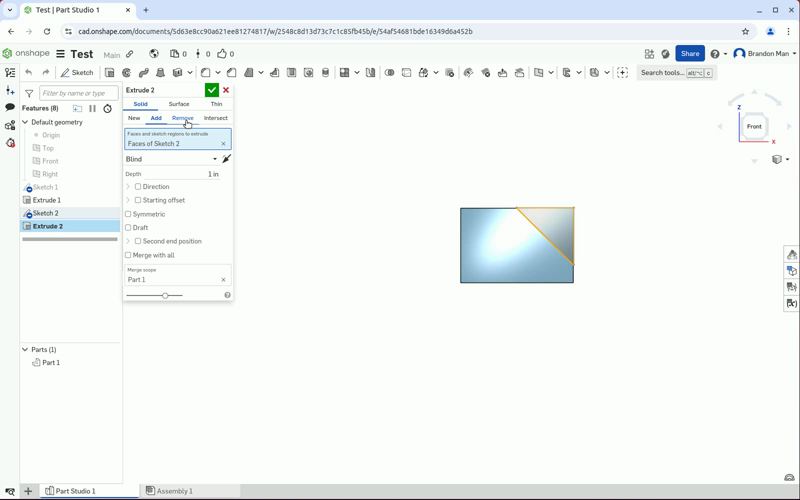
click(186, 120)
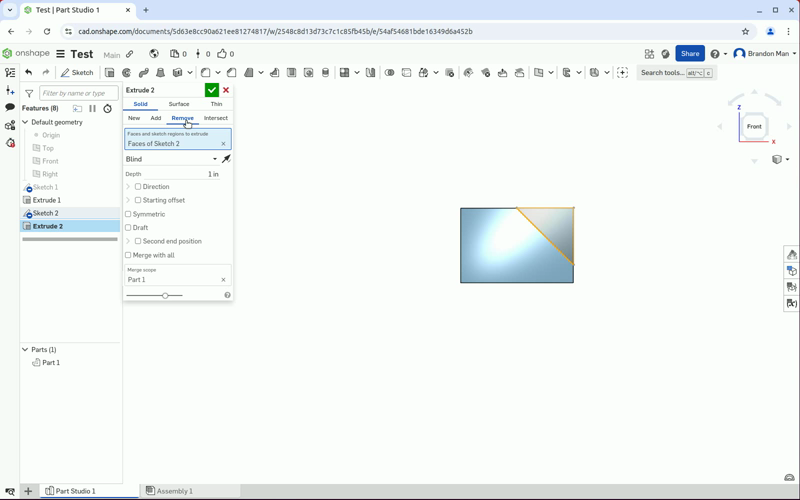
key(tab, 4)
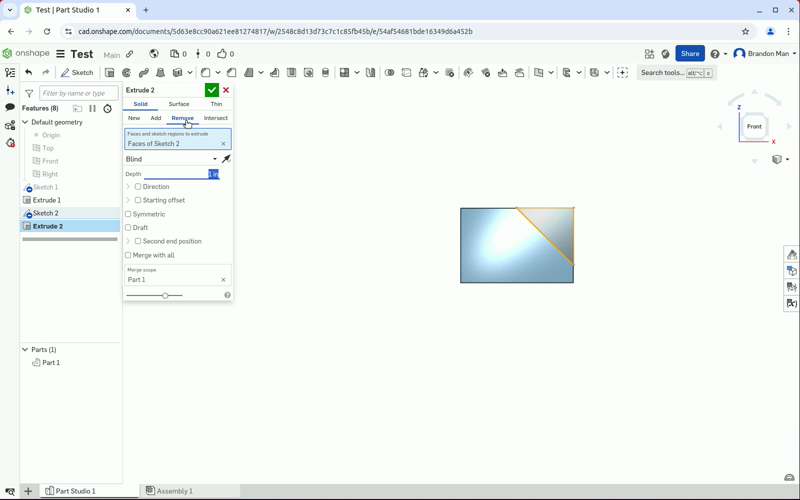
text(7.702)
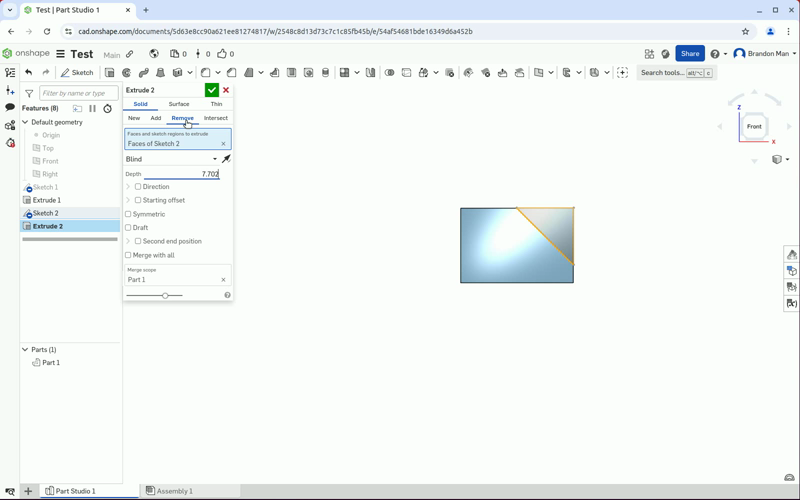
key(tab, 3)
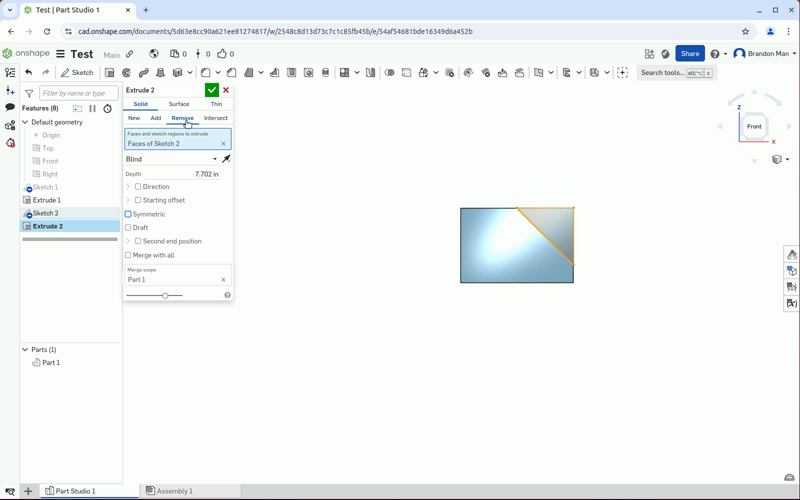
key(space)
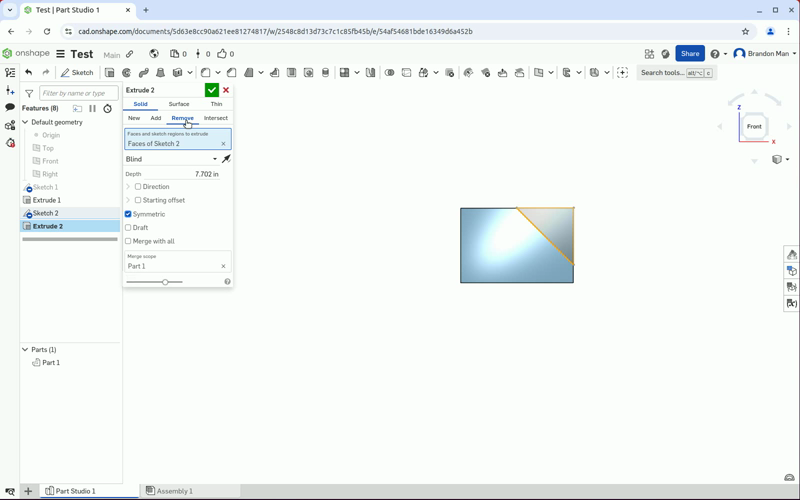
key(tab, 2)
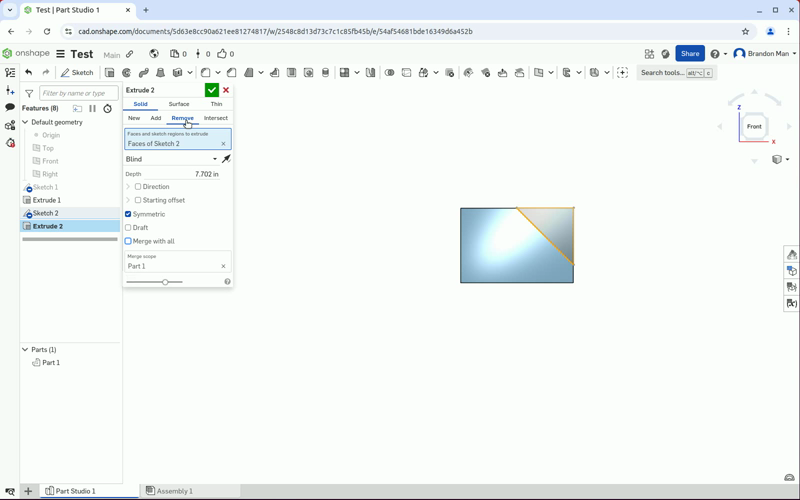
key(space)
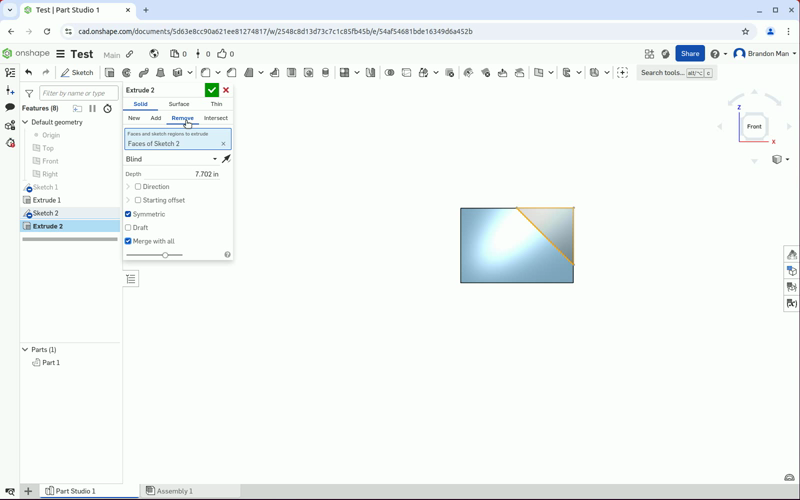
key(enter)
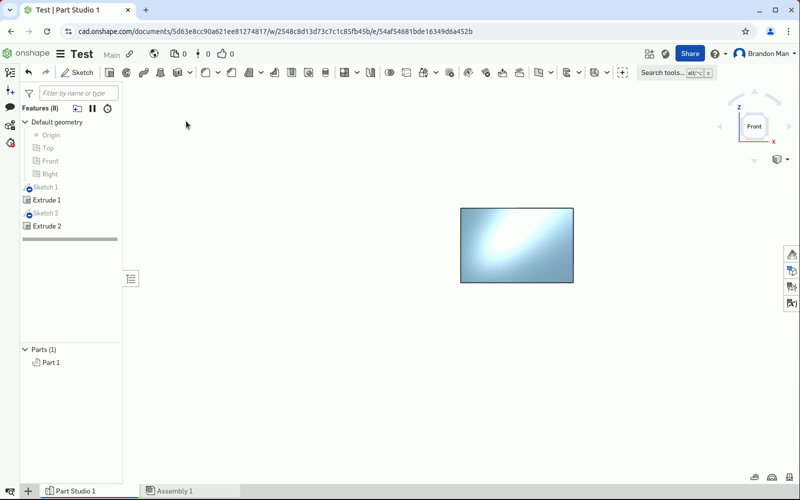
key(shift+h)
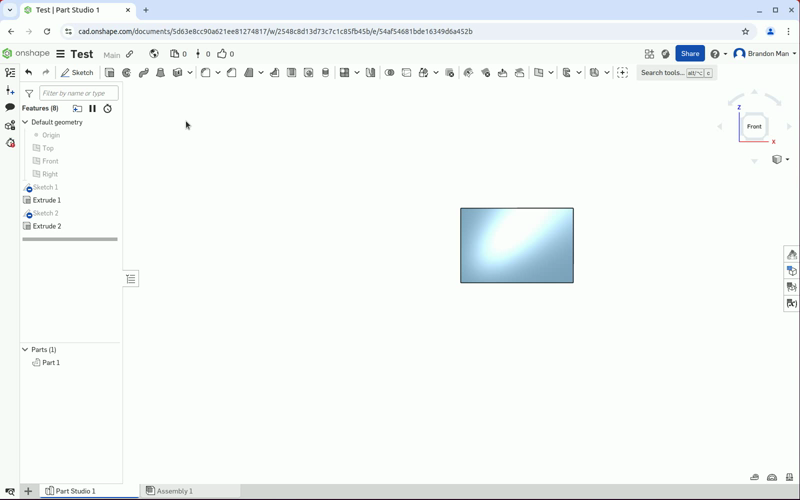
key(shift+h)
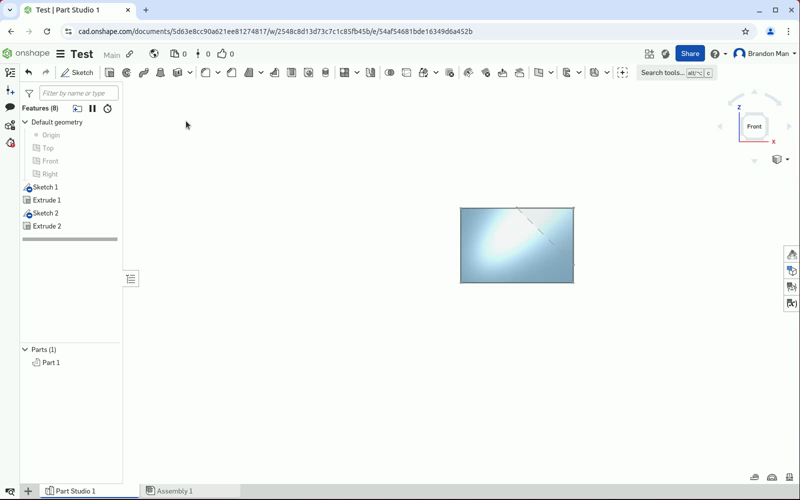
key(shift+7)
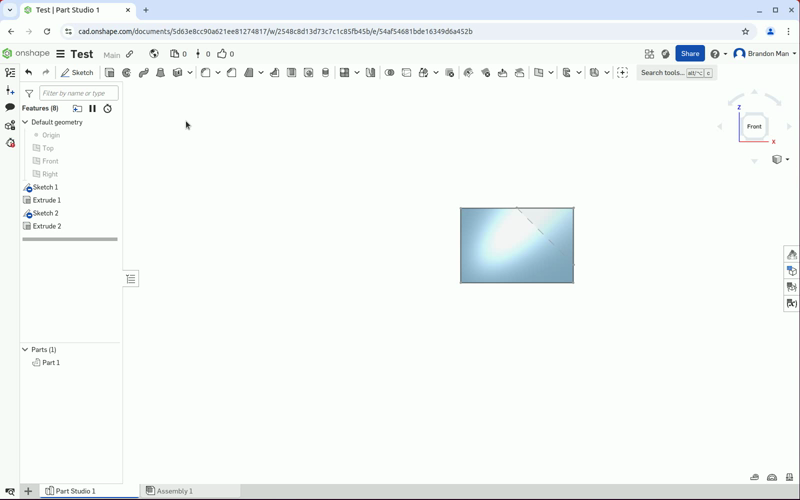
key(left, 2)
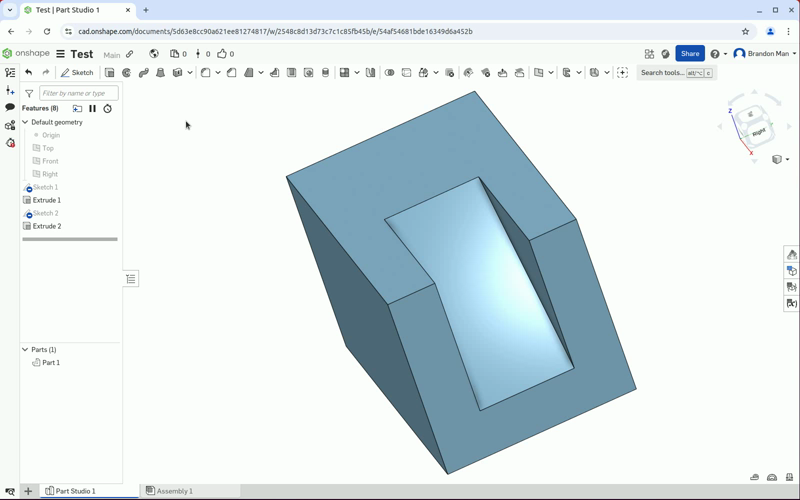
key(down, 2)
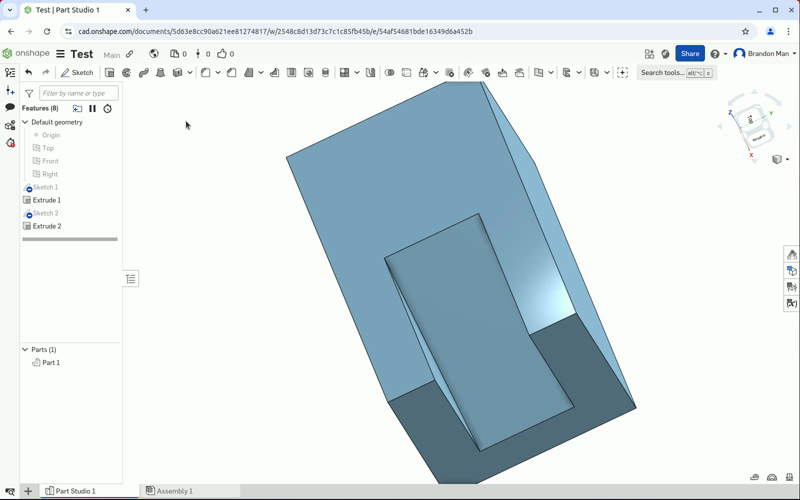
key(up, 2)
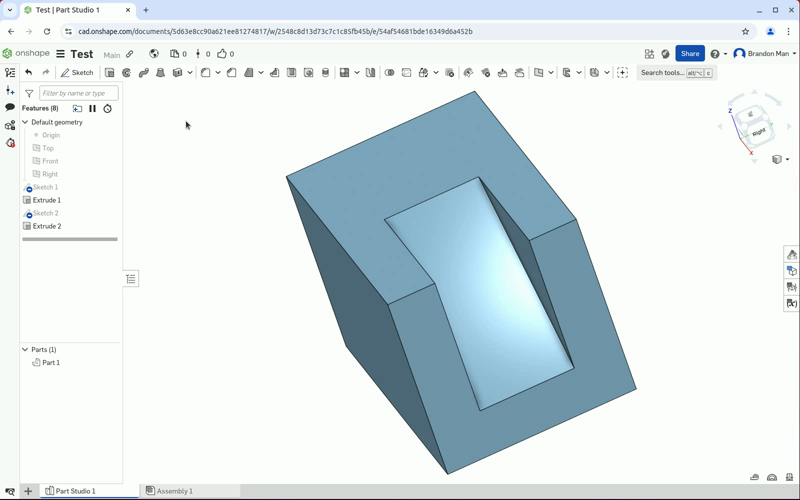
key(right, 2)
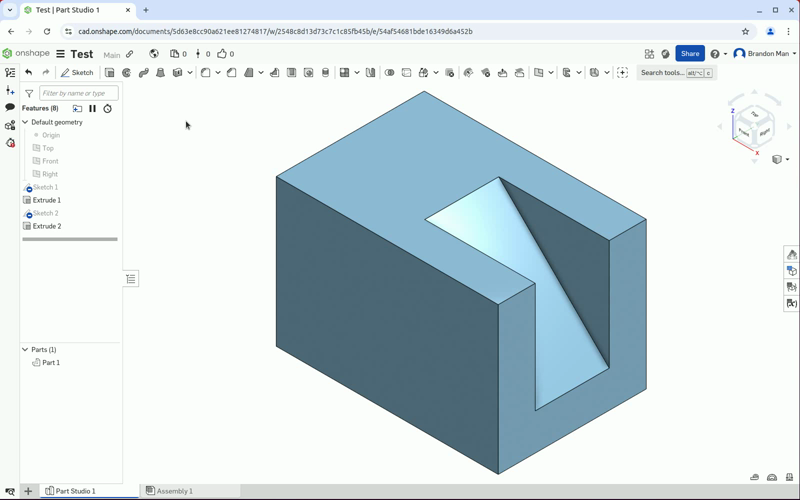
mouse_move(73, 189)
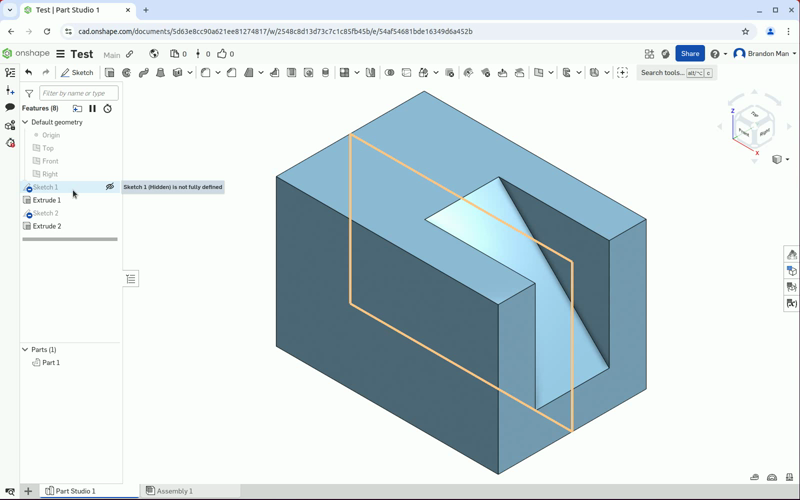
click(73, 189)